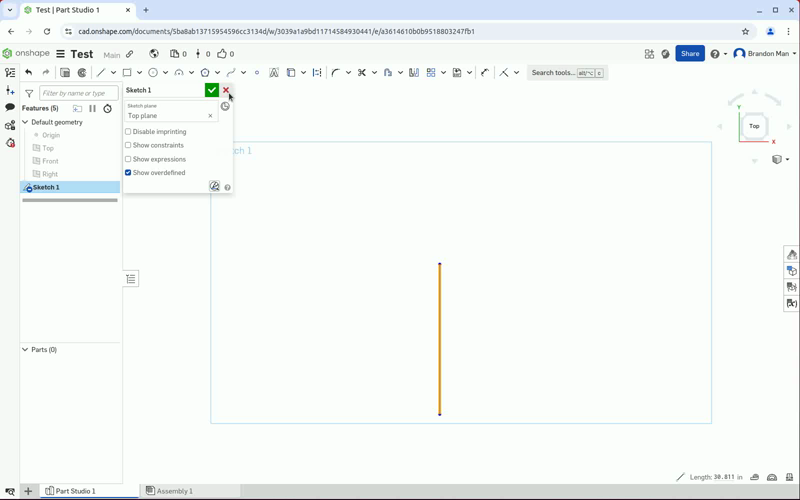
key(shift+h)
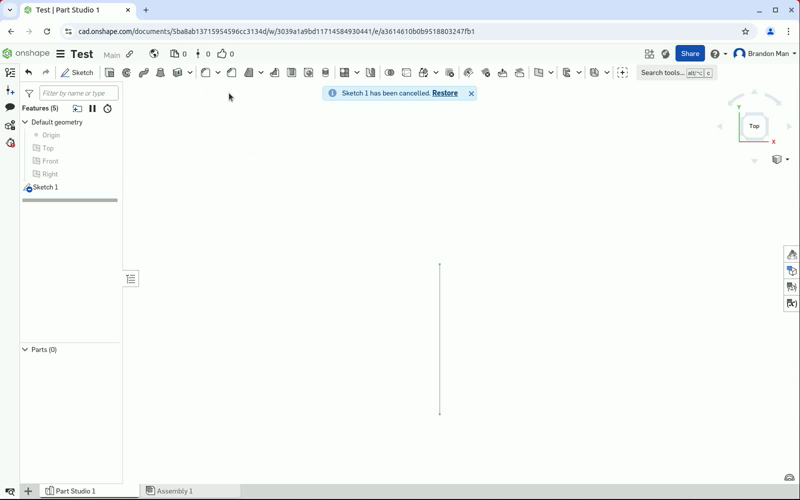
mouse_move(73, 352)
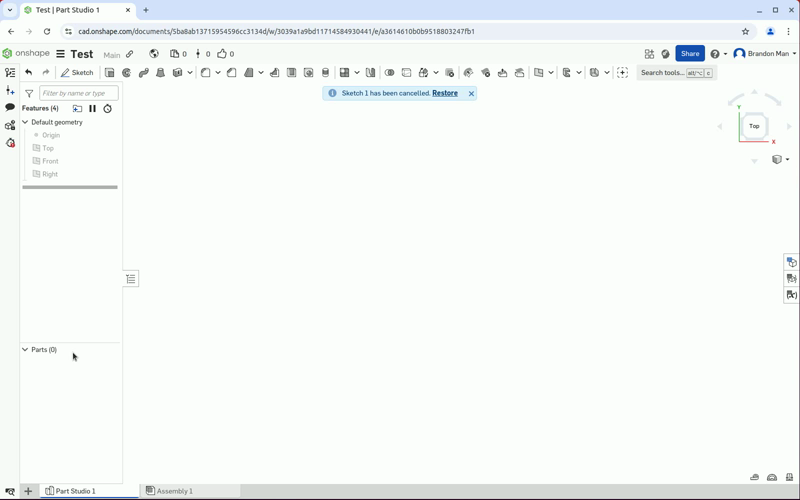
key(y)
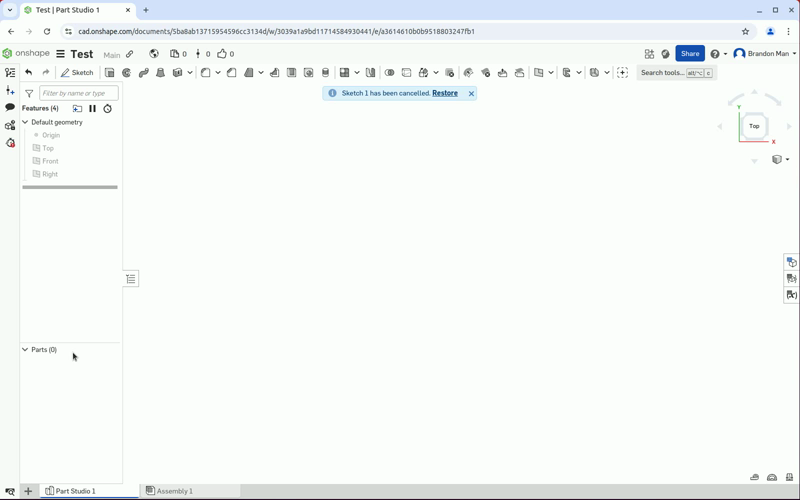
key(shift+p)
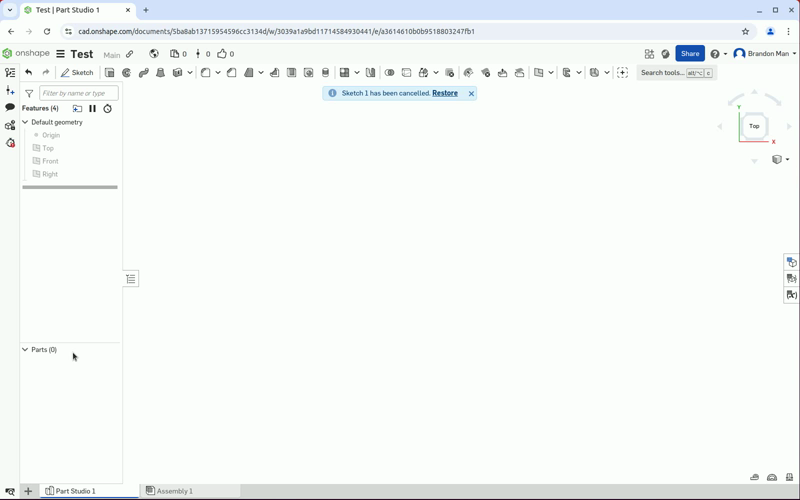
key(space)
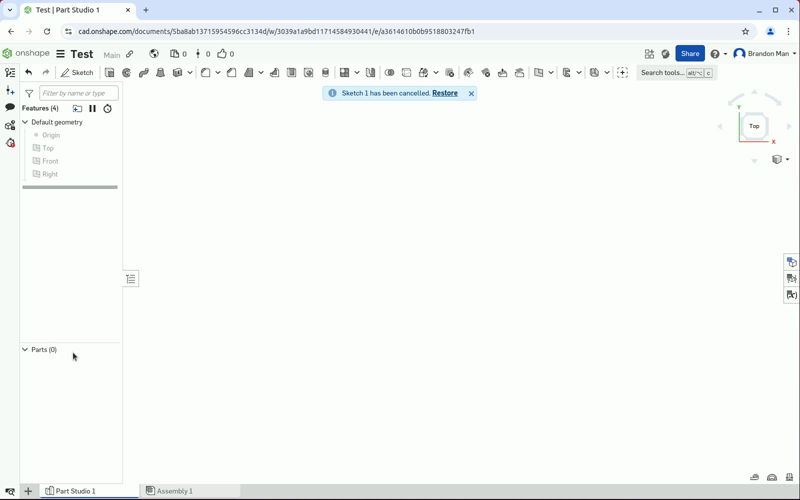
key_down(shift)
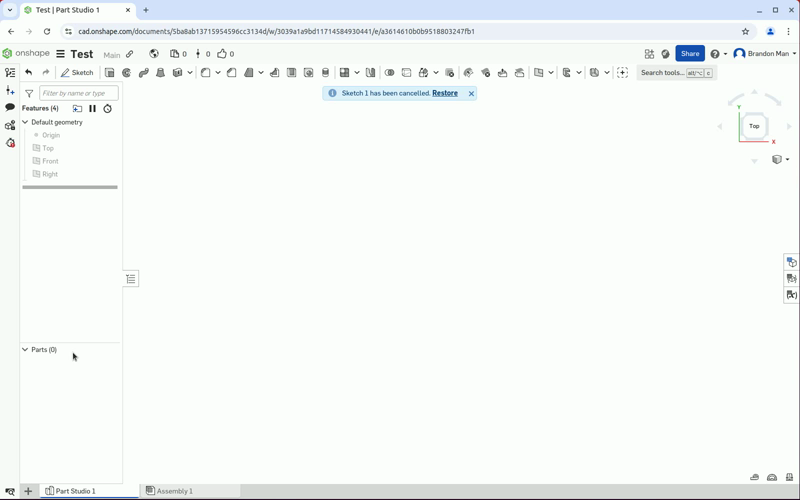
key(up)
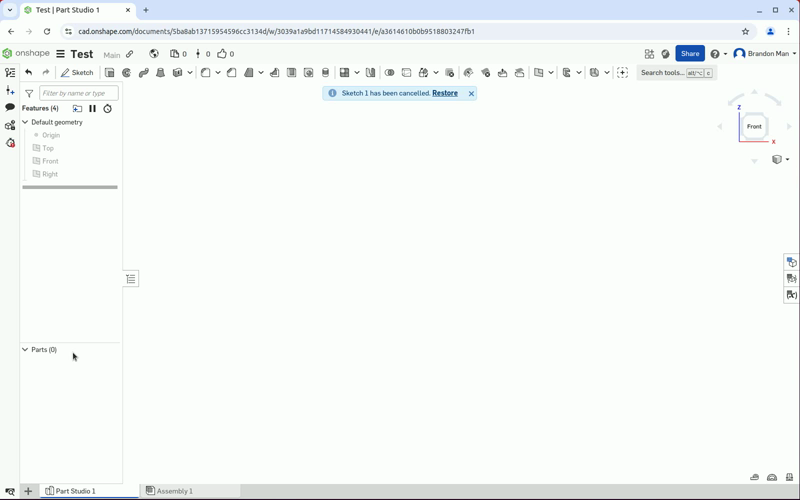
key_up(shift)
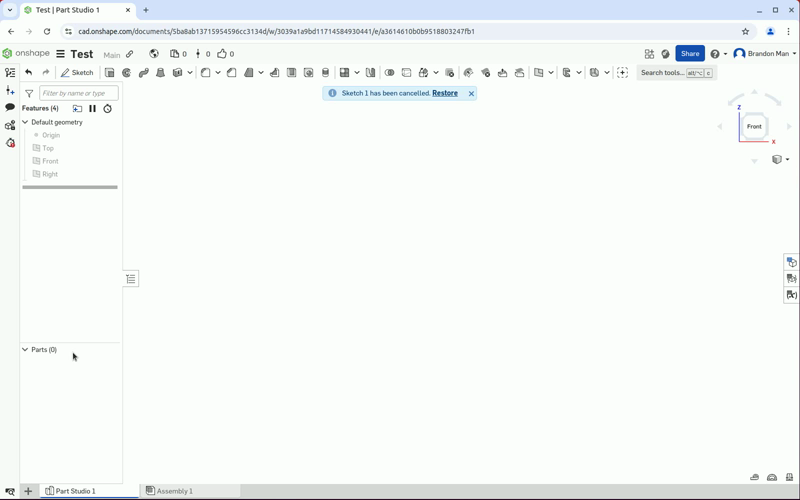
mouse_move(73, 352)
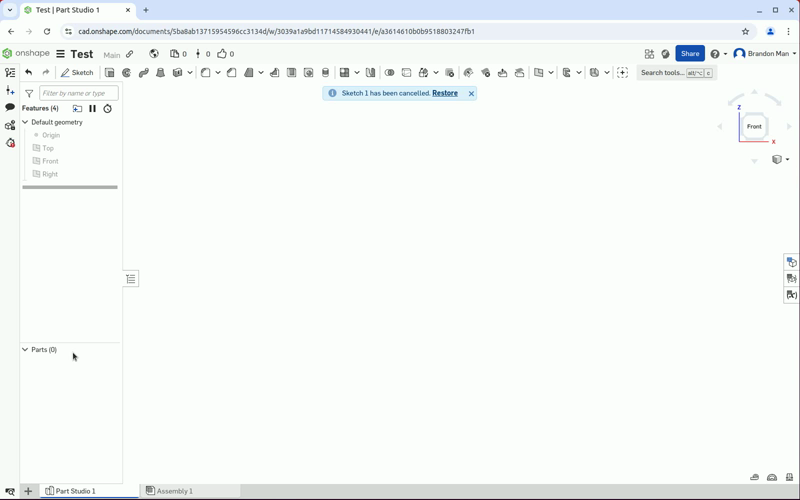
key(shift+y)
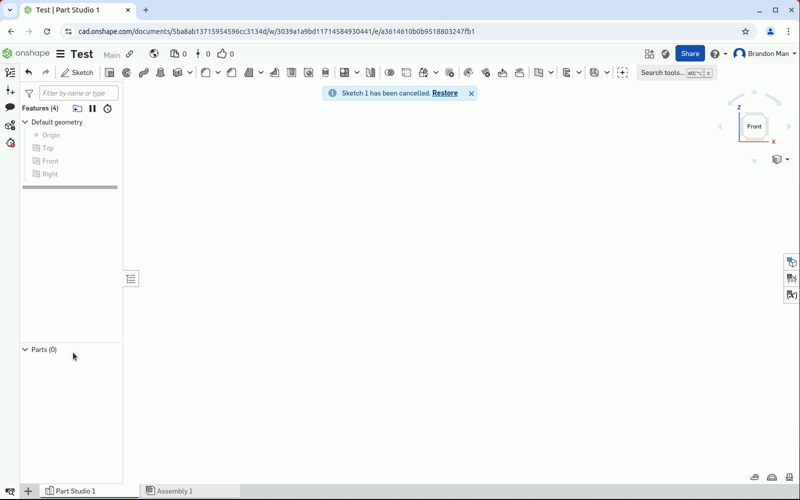
key(shift+s)
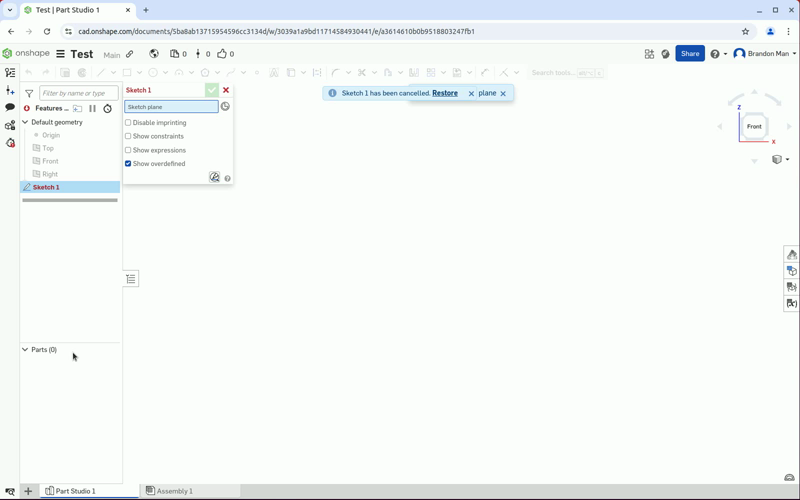
mouse_move(73, 163)
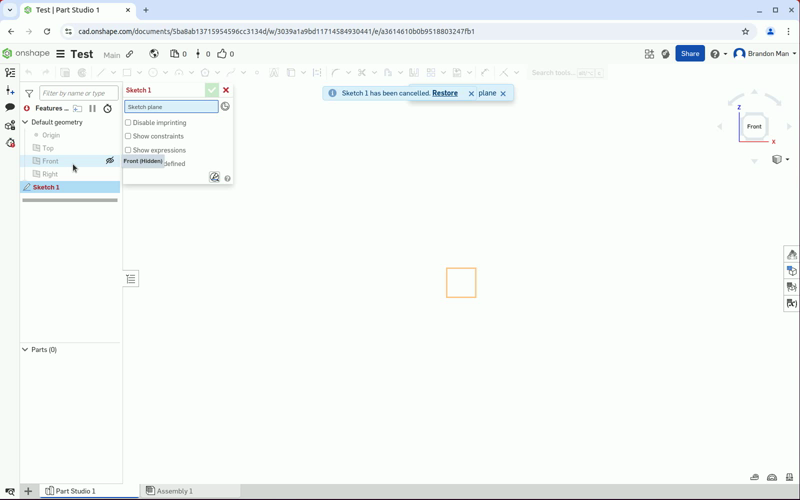
click(73, 163)
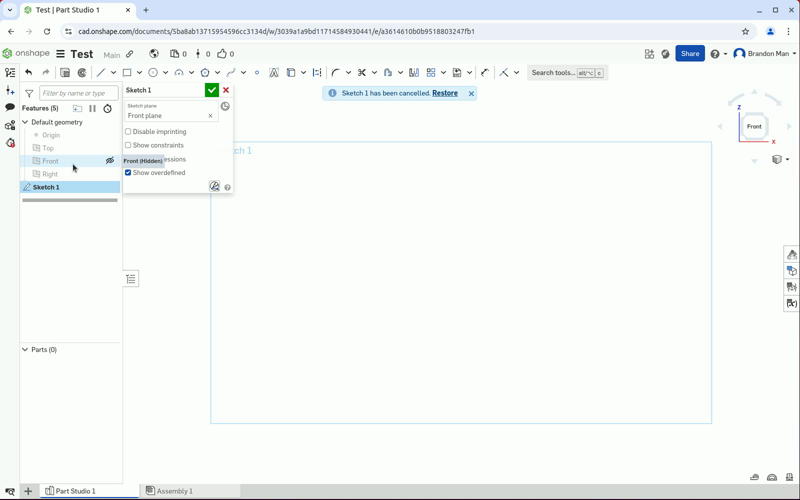
mouse_move(73, 352)
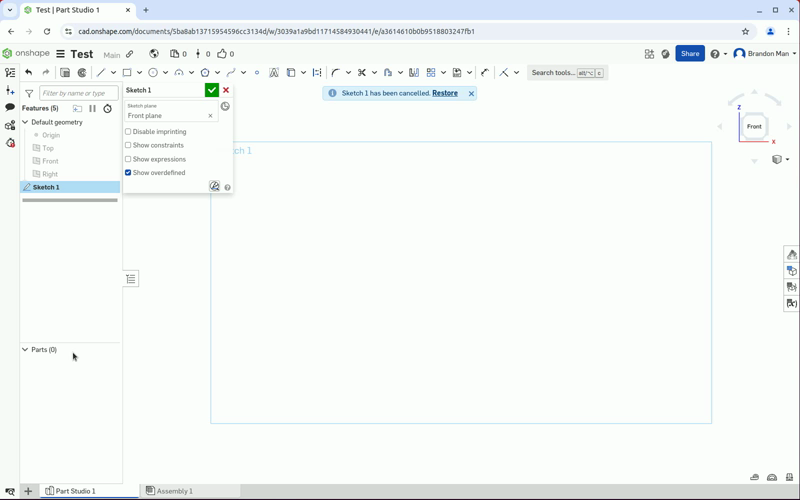
key(y)
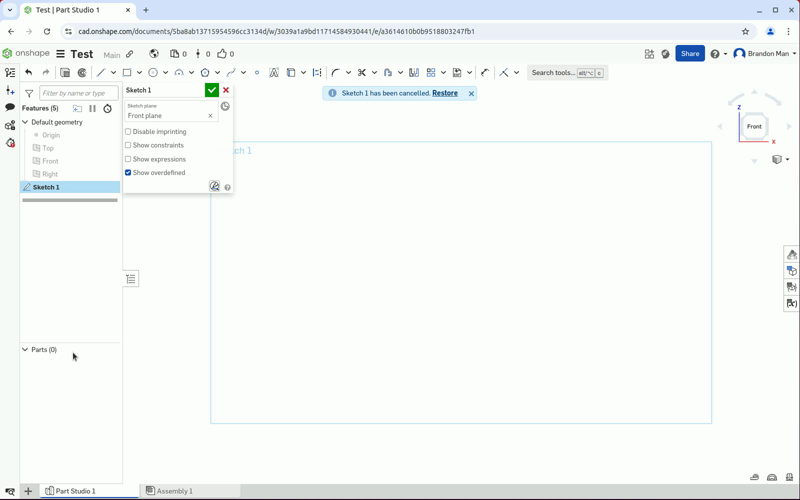
key(l)
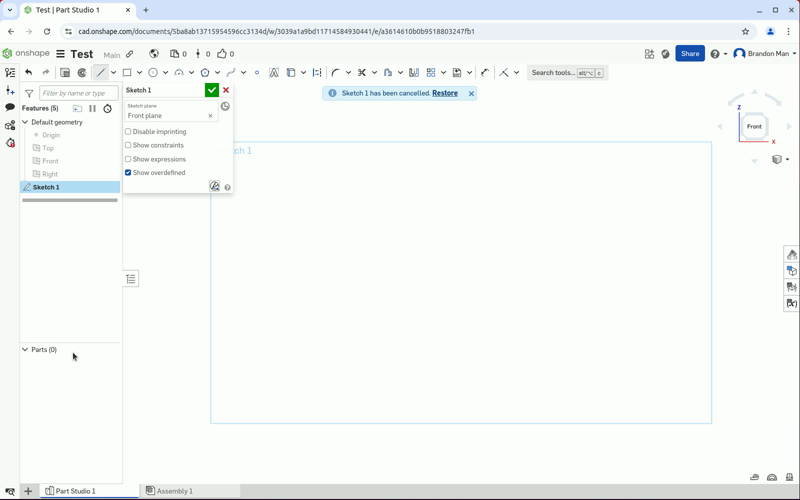
key_down(shift)
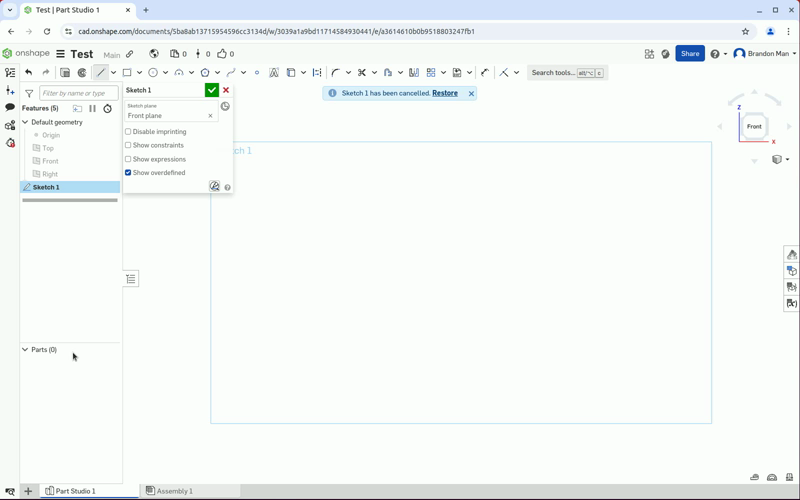
mouse_move(436, 299)
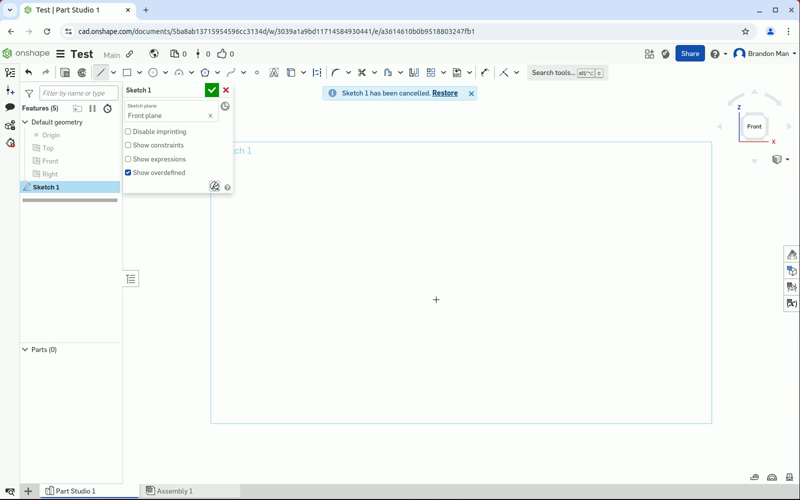
click(436, 299)
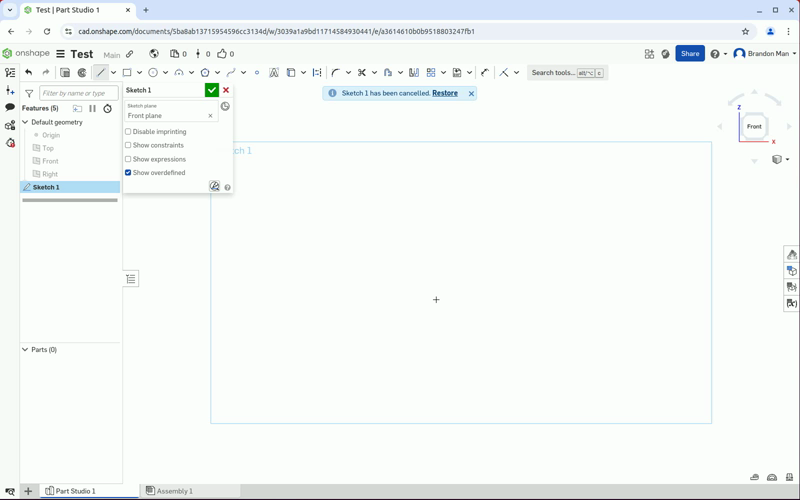
key_up(shift)
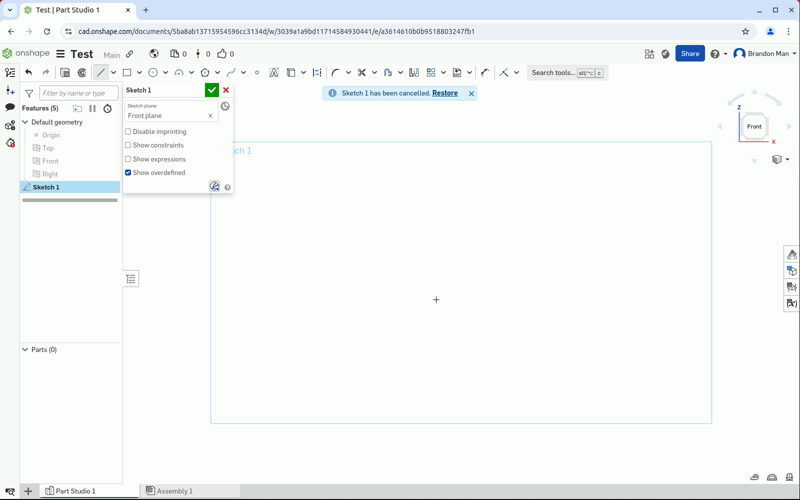
key_down(shift)
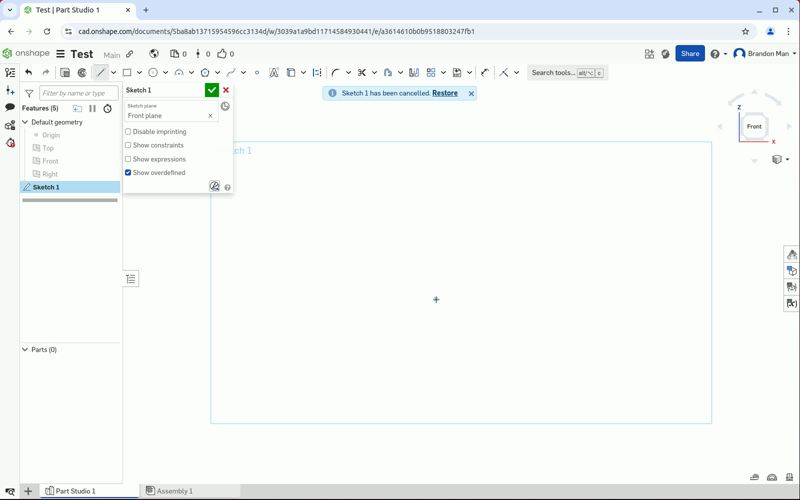
mouse_move(466, 299)
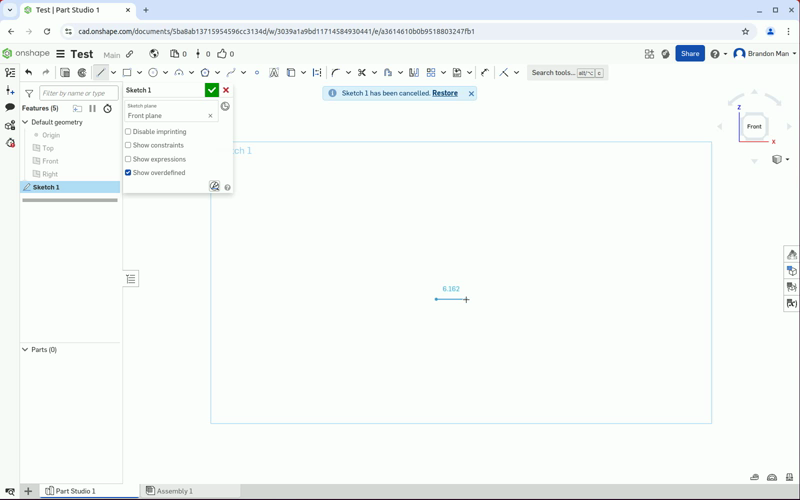
mouse_move(484, 299)
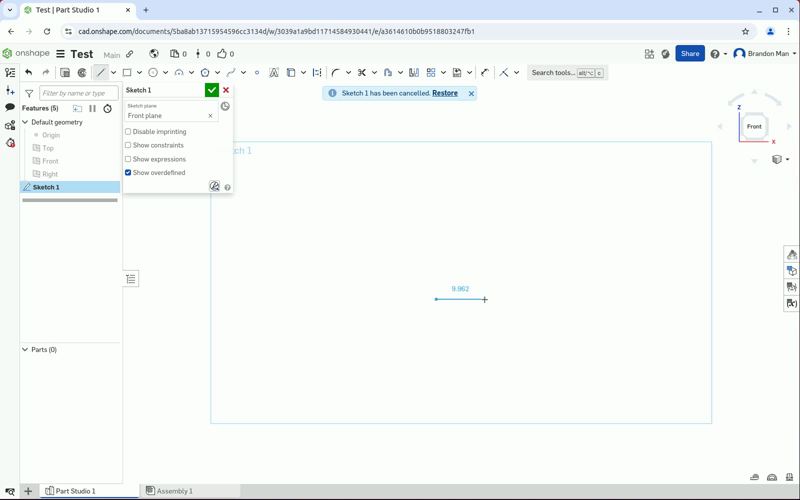
click(484, 299)
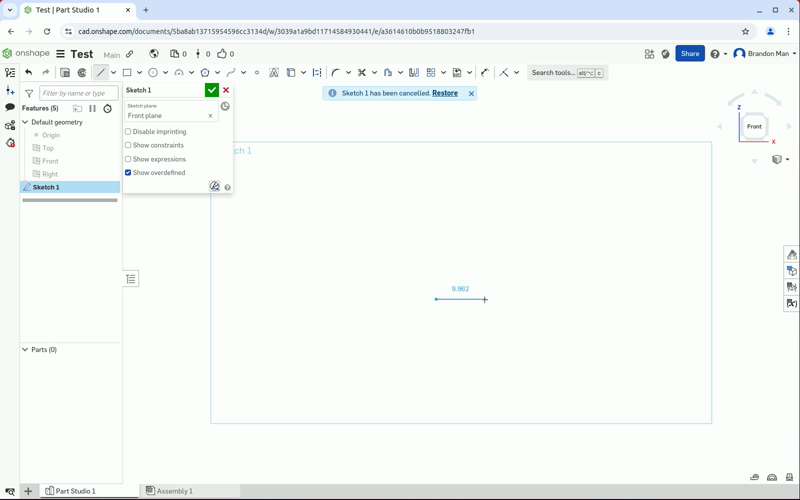
key_up(shift)
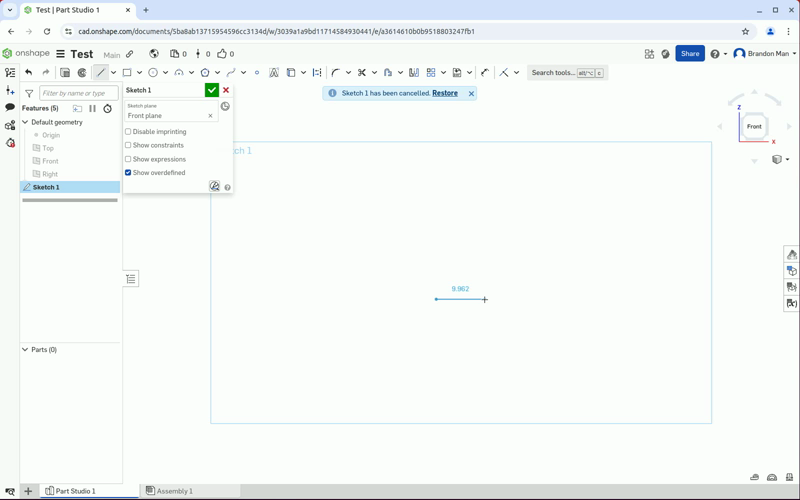
key_down(shift)
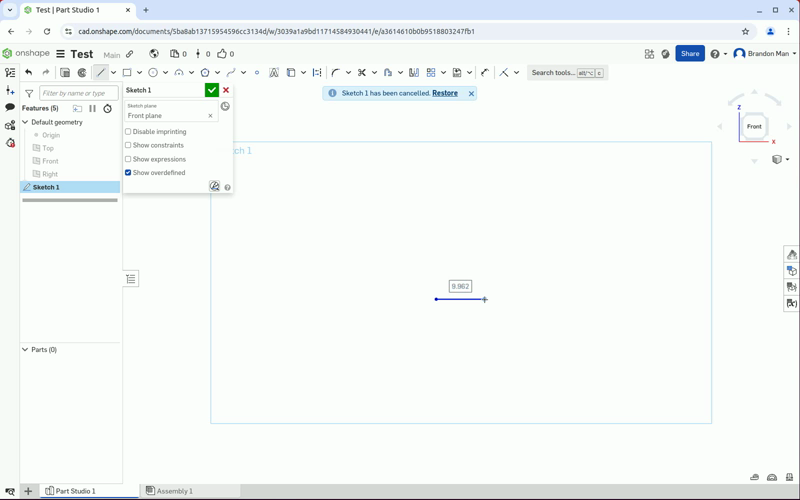
mouse_move(514, 299)
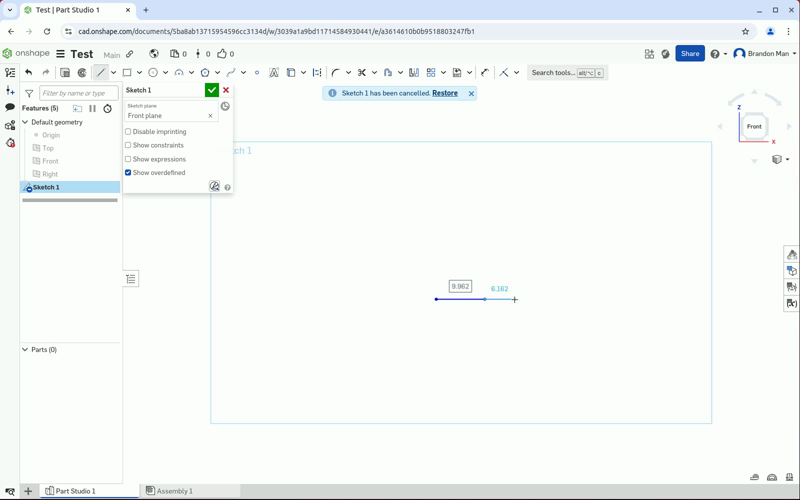
mouse_move(484, 267)
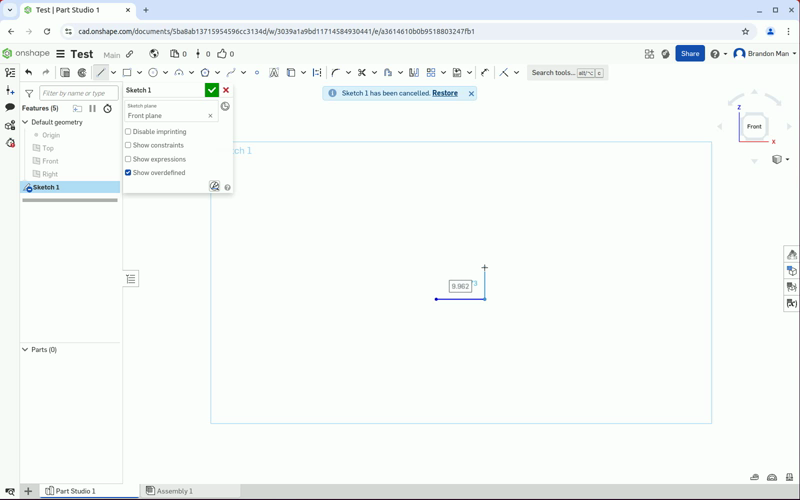
click(484, 267)
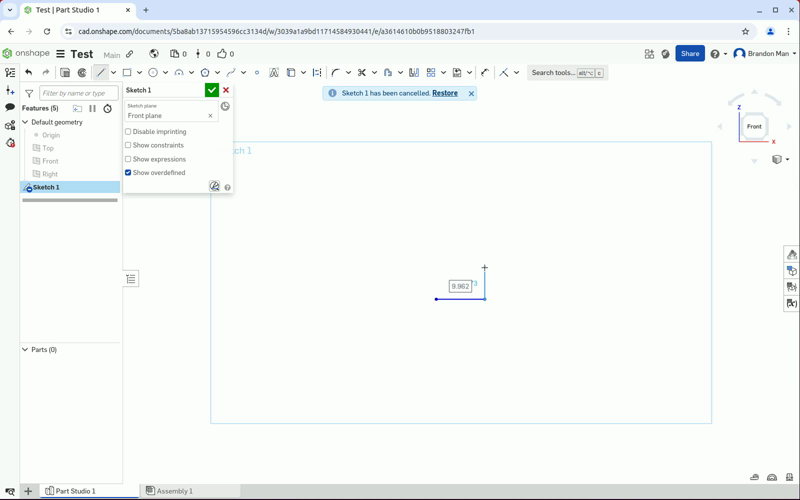
key_up(shift)
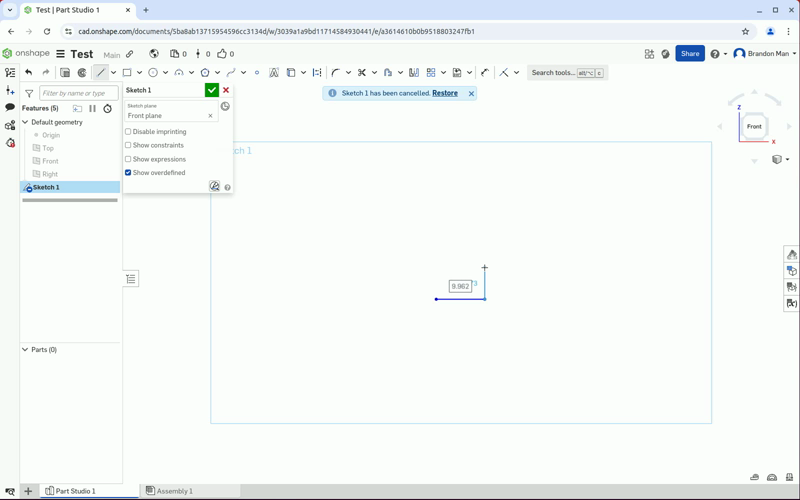
key_down(shift)
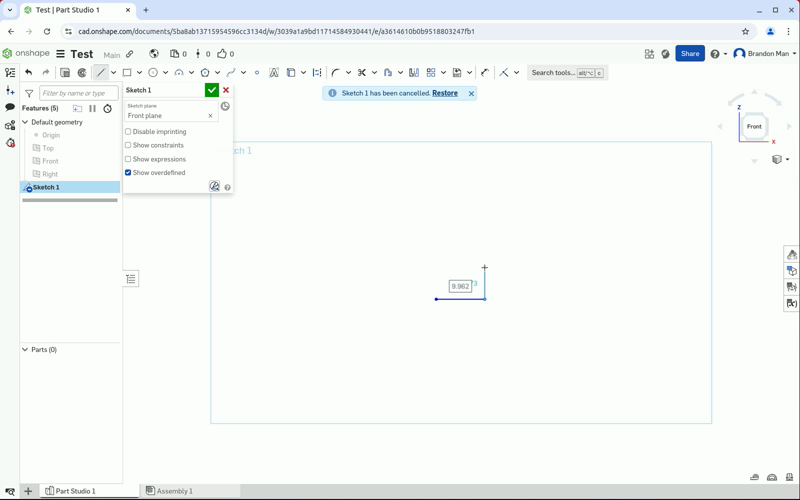
mouse_move(514, 267)
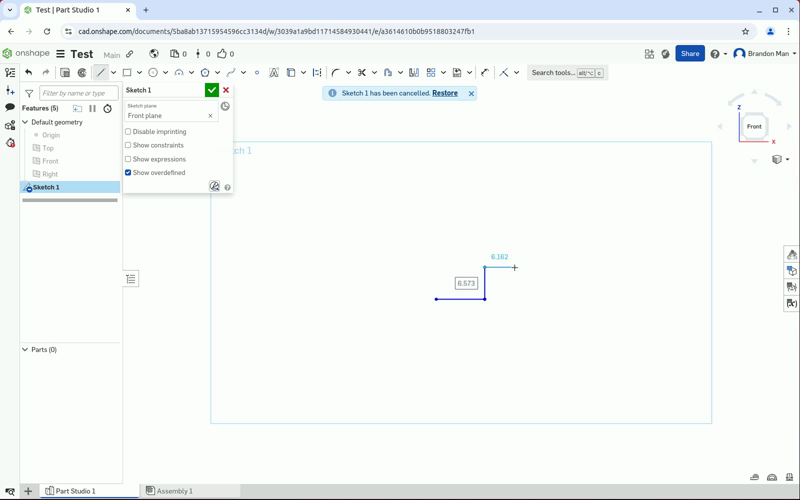
mouse_move(436, 267)
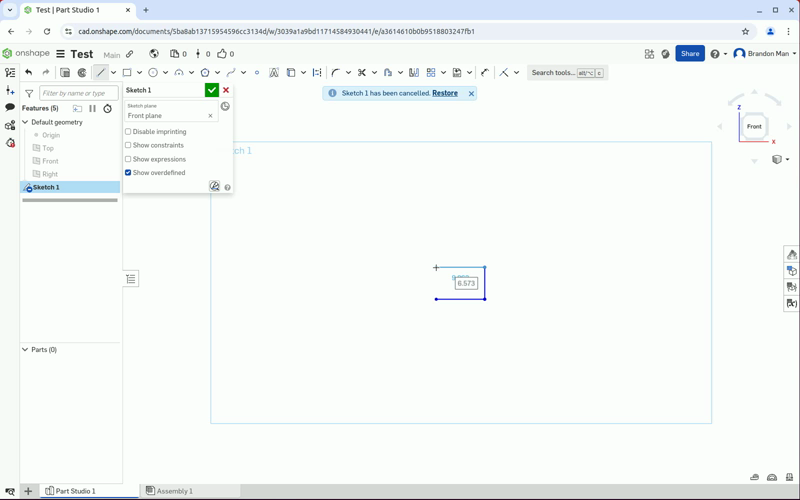
click(436, 267)
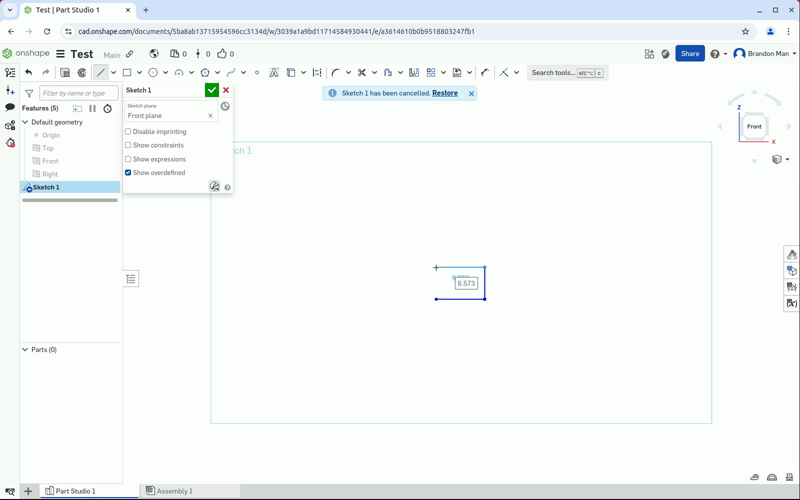
key_up(shift)
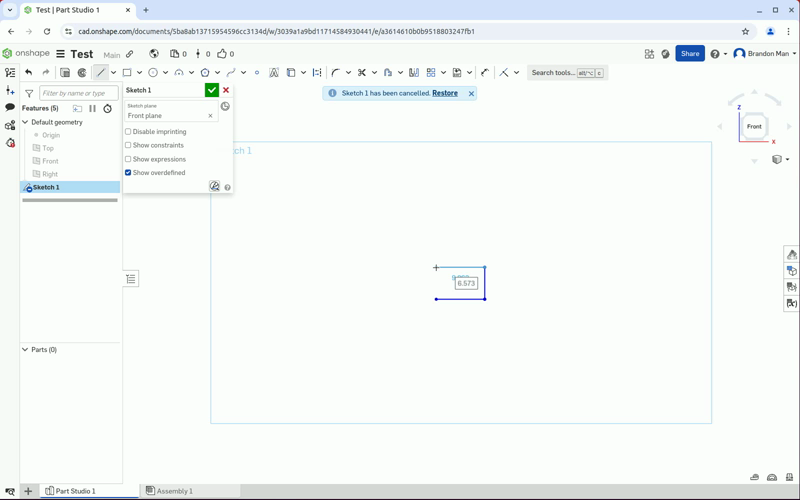
mouse_move(466, 267)
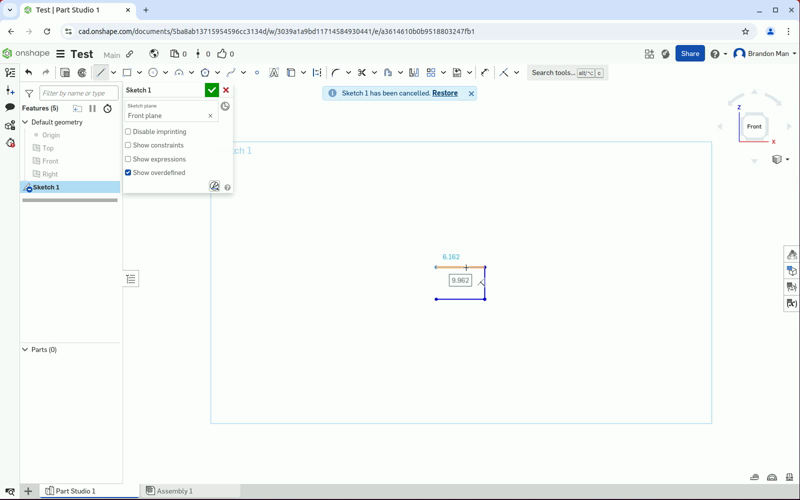
key_down(shift)
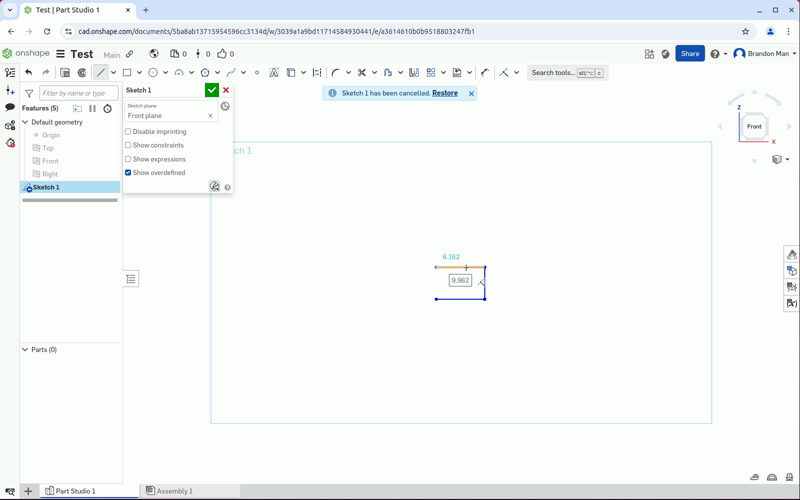
mouse_move(436, 299)
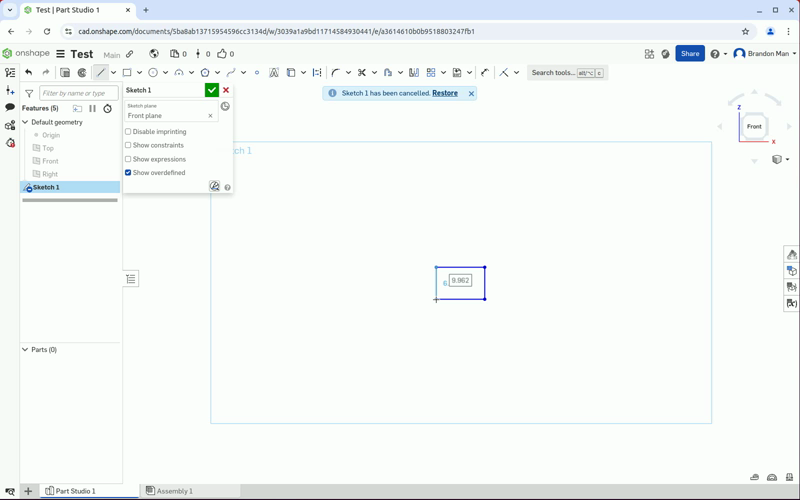
key_up(shift)
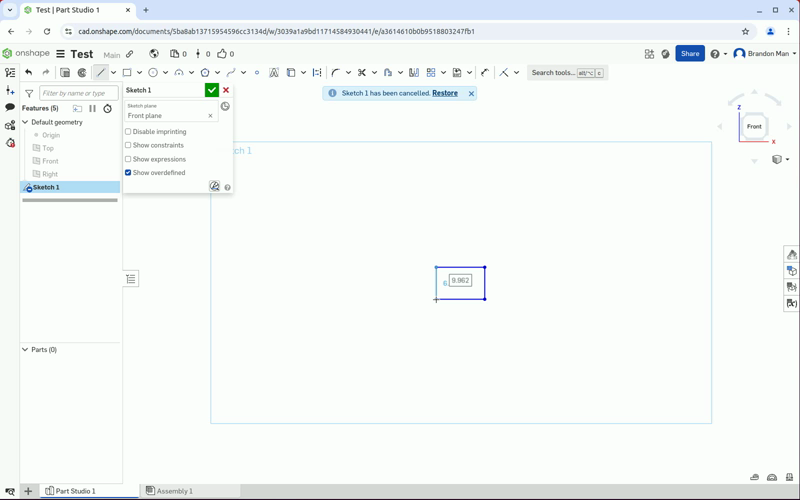
click(436, 299)
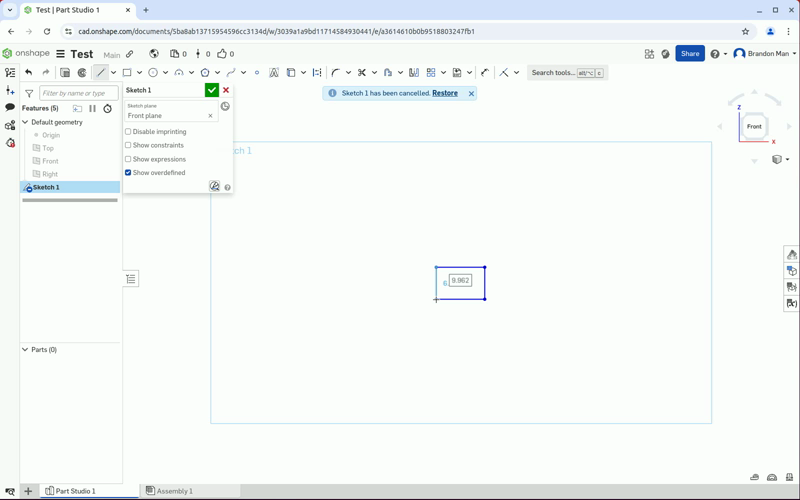
key(esc)
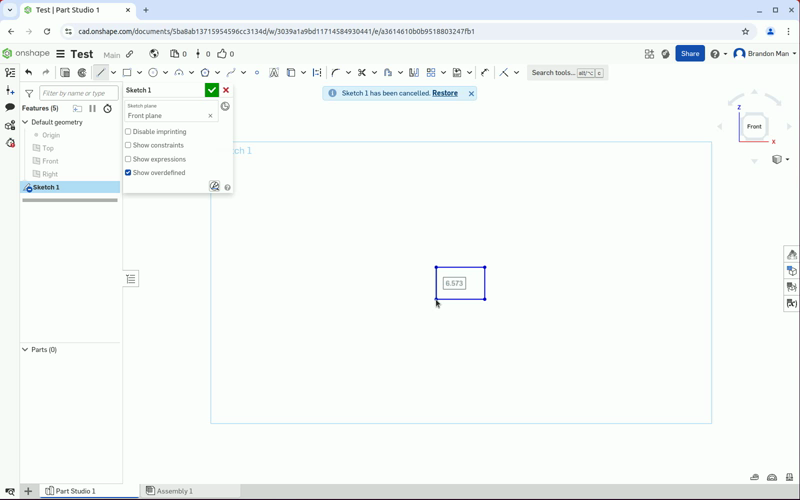
mouse_move(445, 295)
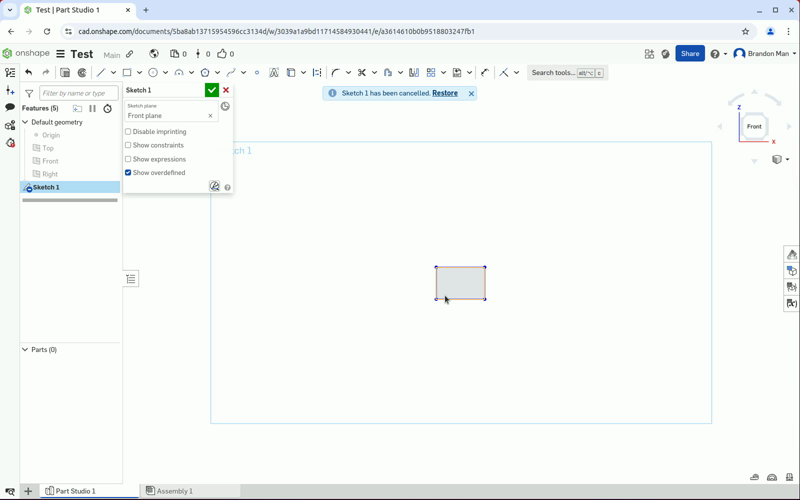
scroll(6)
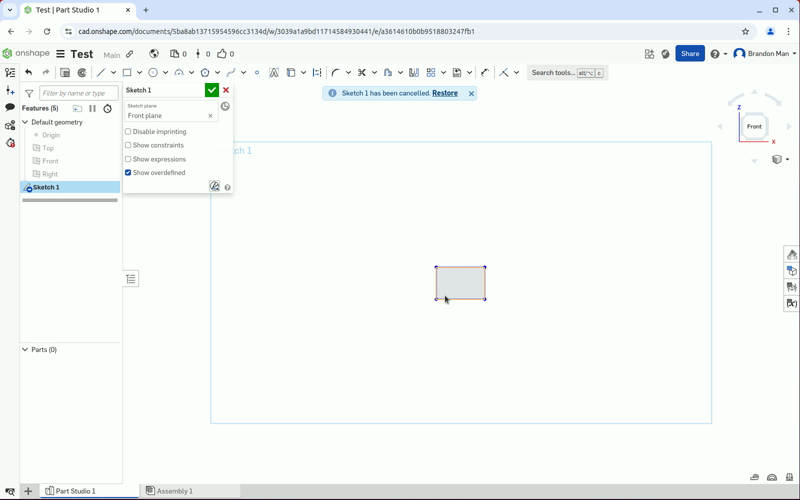
scroll(6)
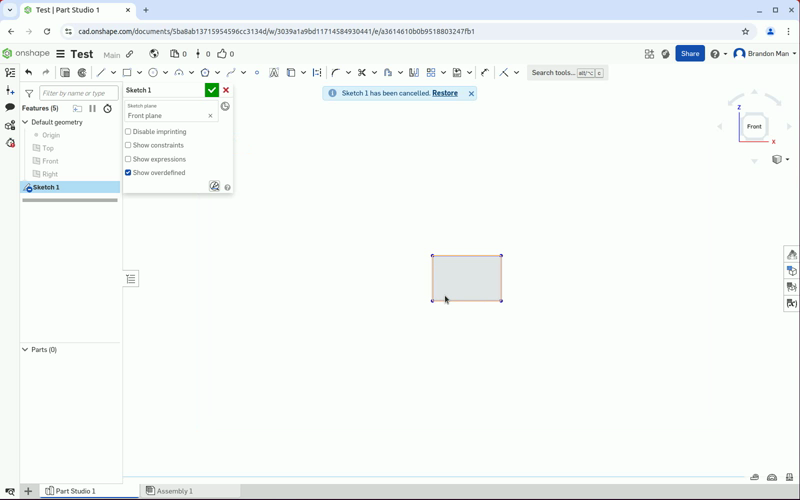
scroll(6)
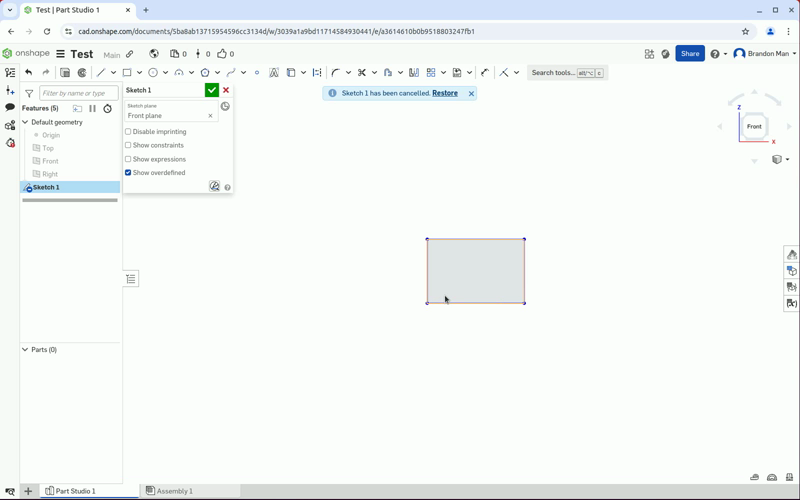
scroll(6)
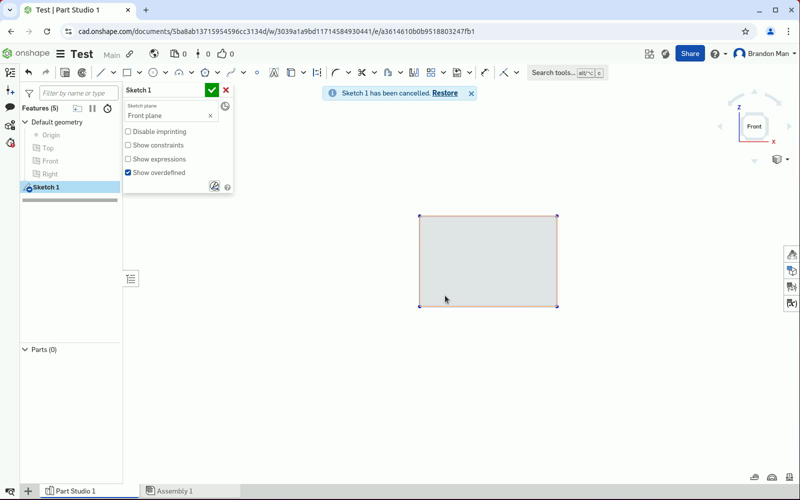
scroll(6)
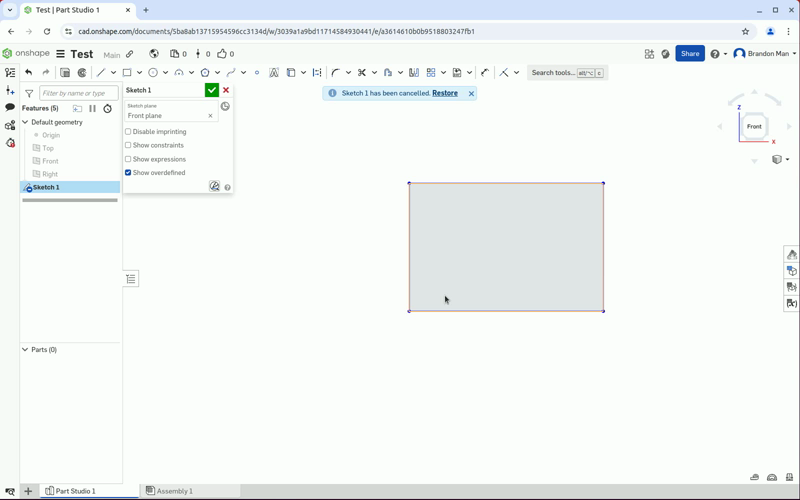
scroll(6)
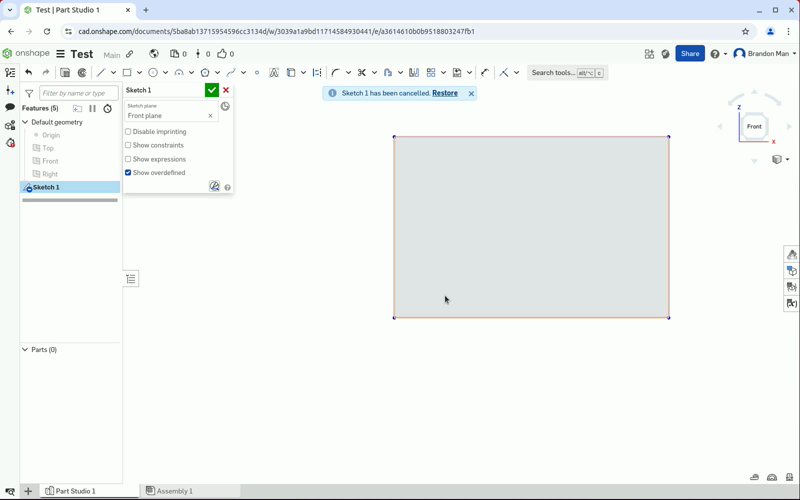
scroll(6)
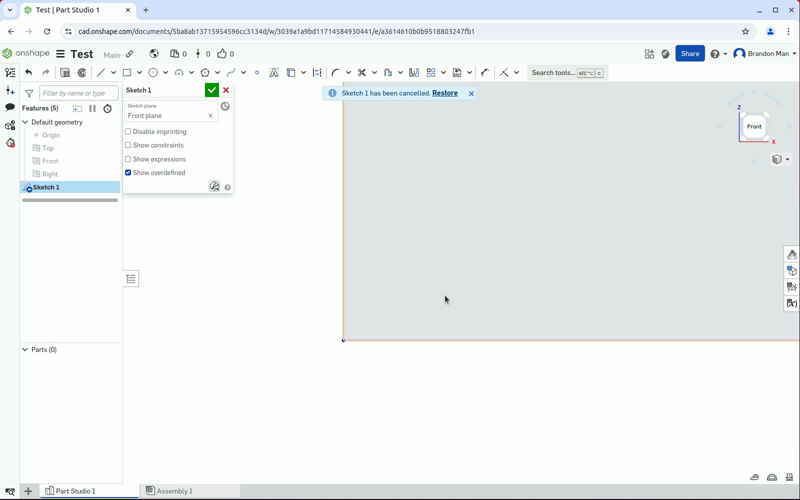
click(445, 295)
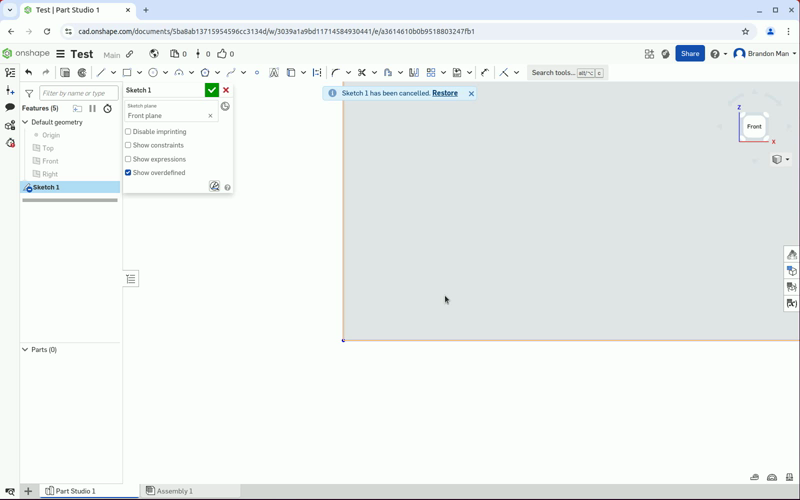
scroll(-6)
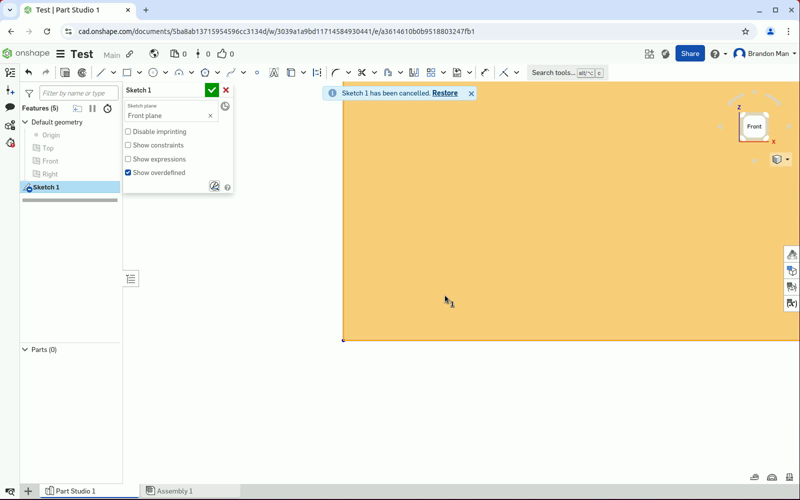
scroll(-6)
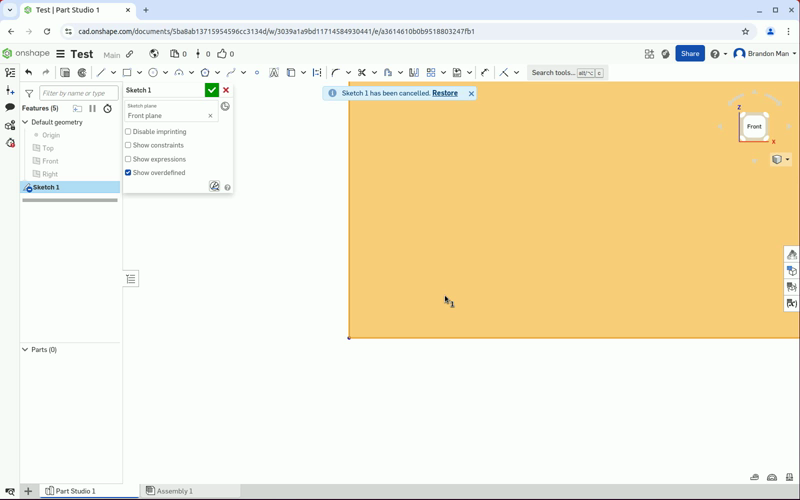
scroll(-6)
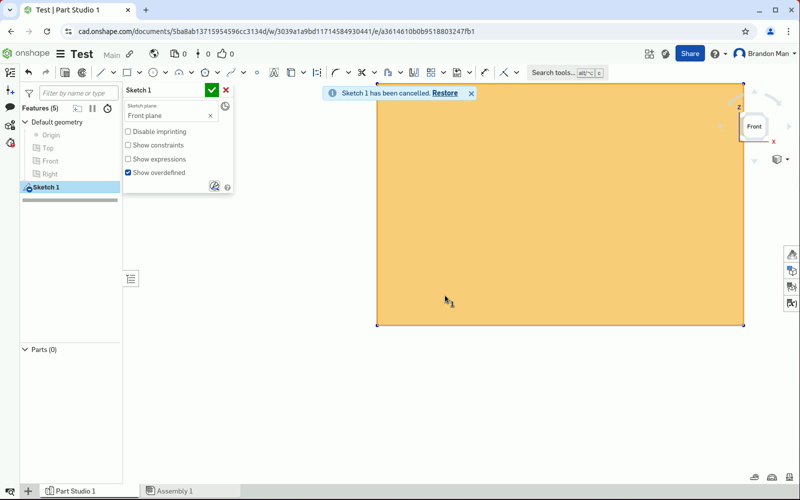
scroll(-6)
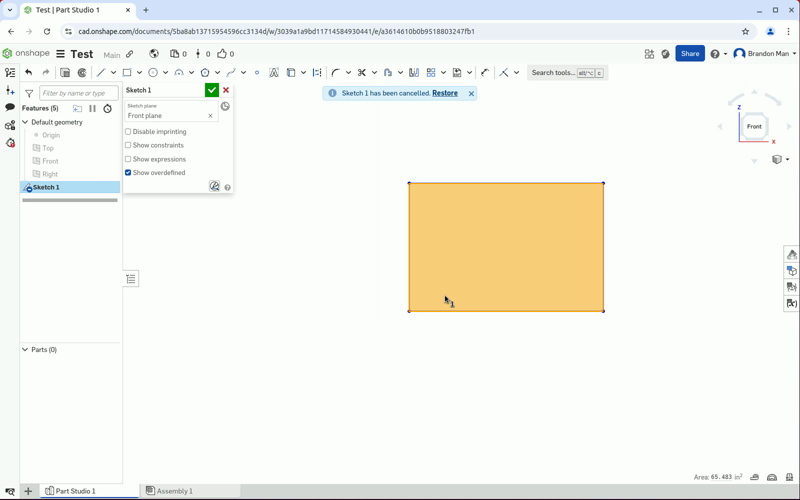
scroll(-6)
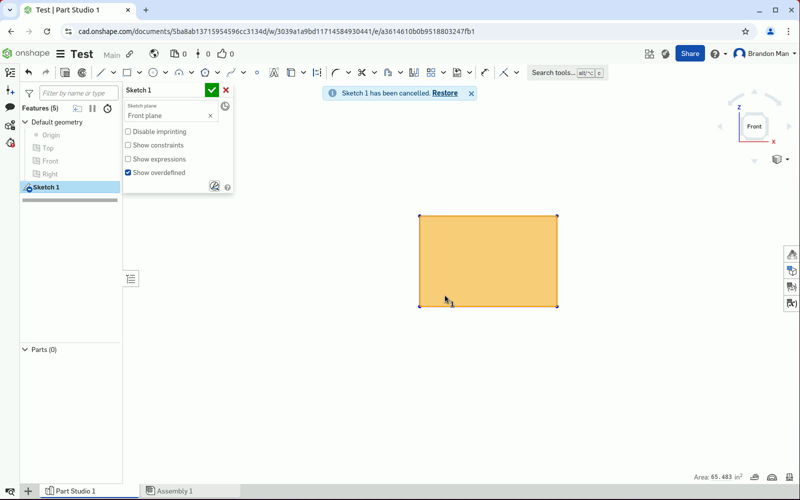
scroll(-6)
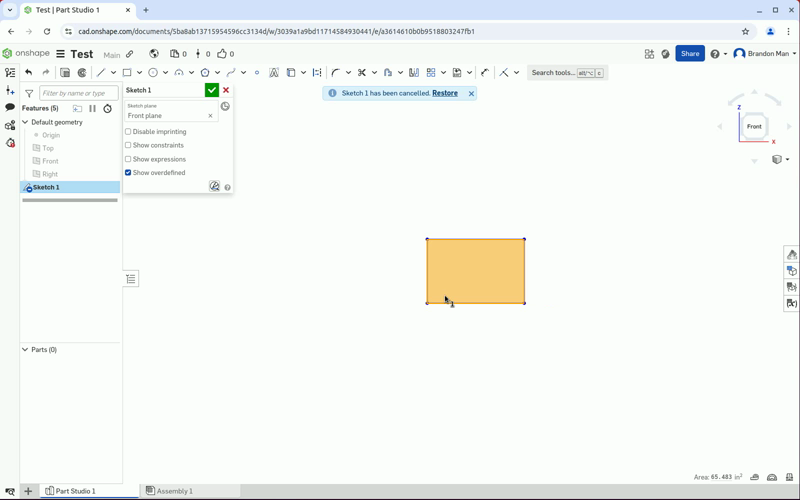
scroll(-6)
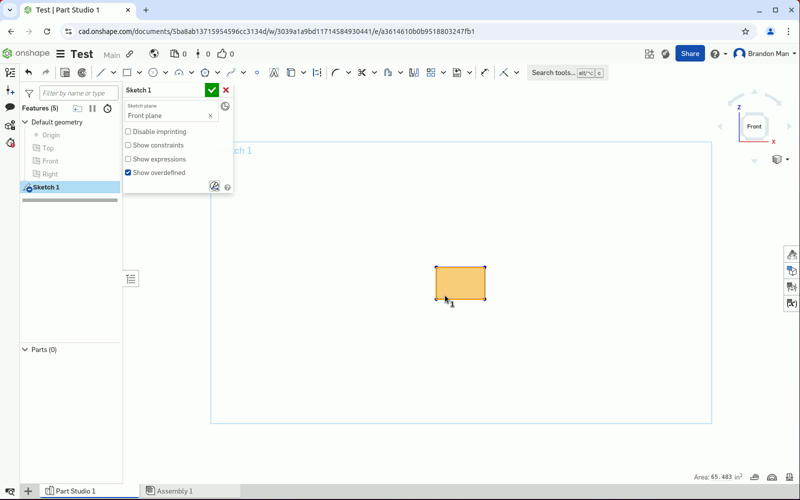
mouse_move(73, 352)
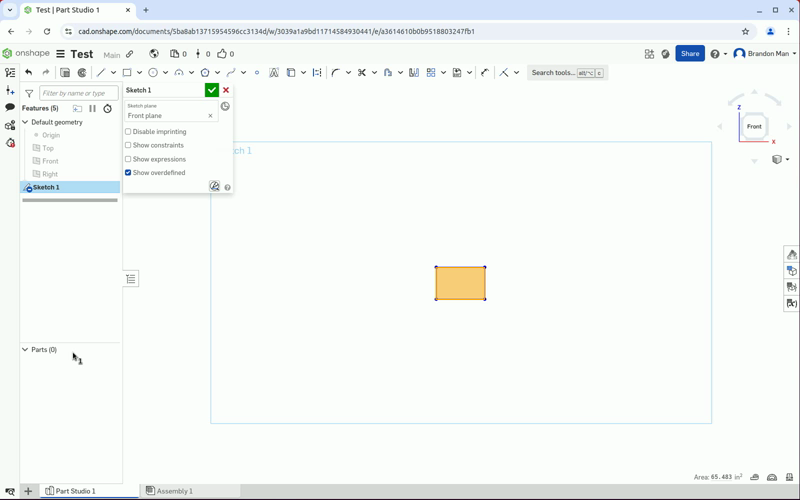
key(shift+y)
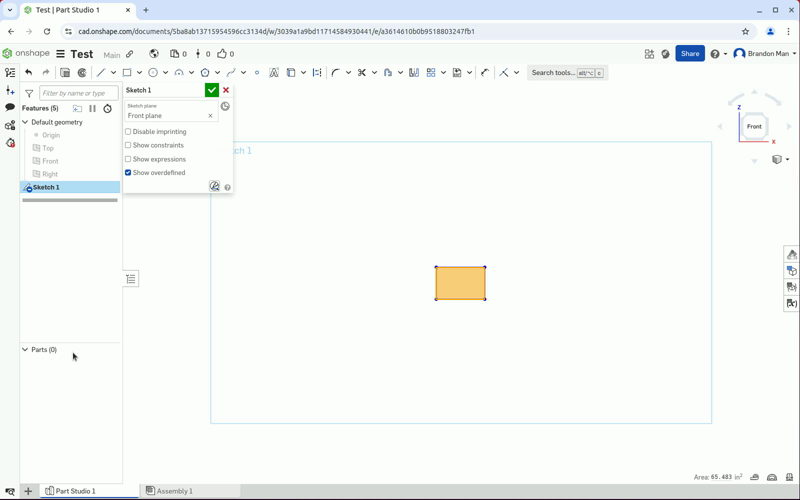
key(shift+e)
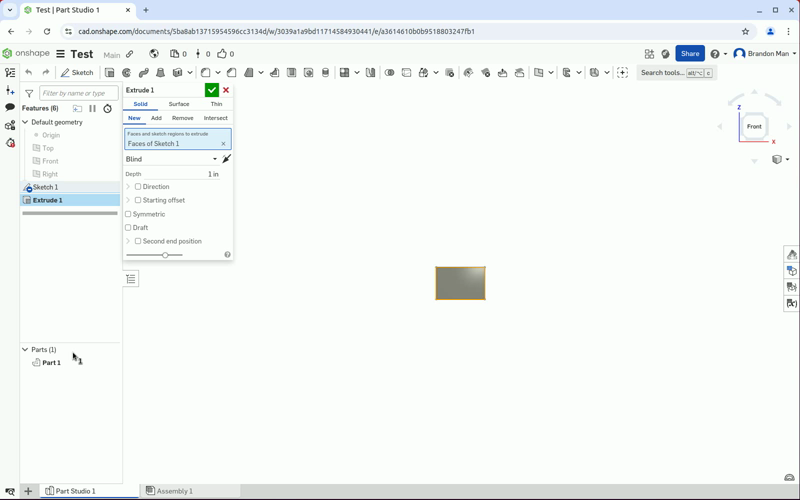
mouse_move(143, 106)
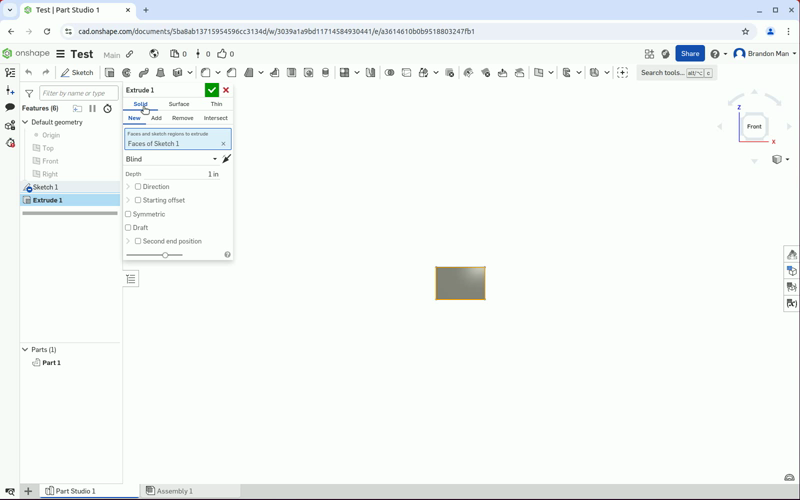
click(143, 106)
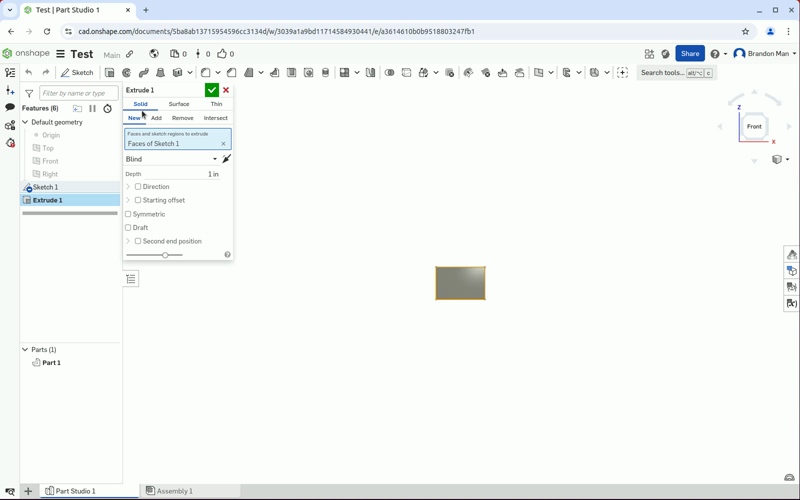
mouse_move(137, 120)
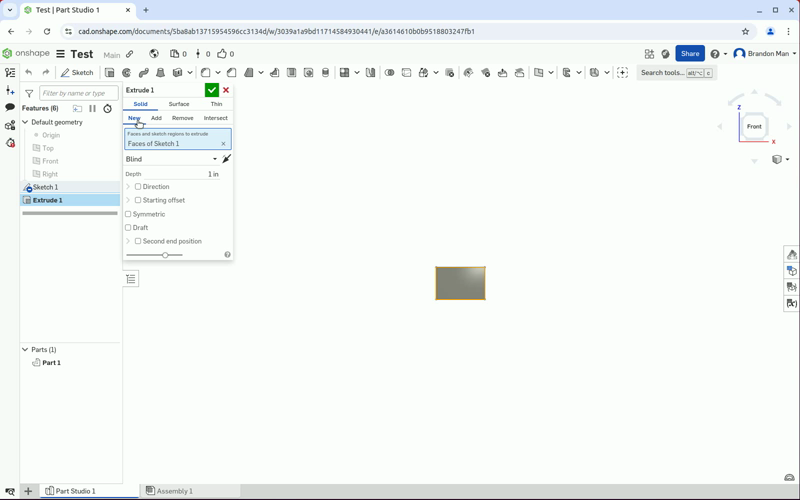
click(137, 120)
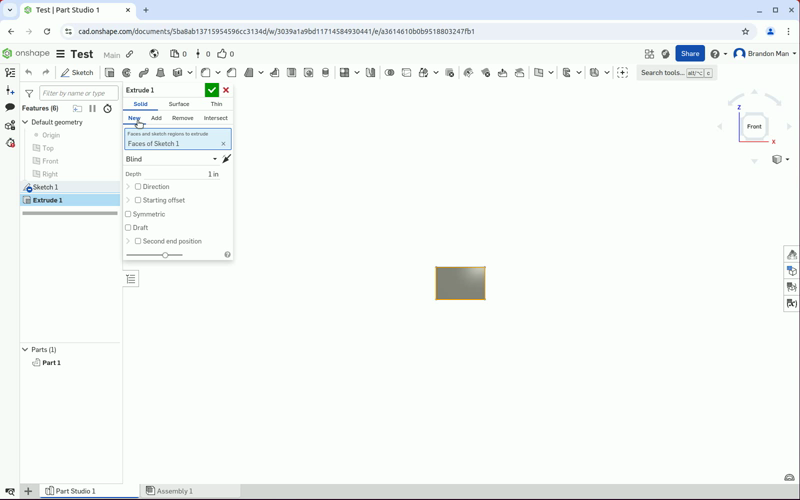
key(tab, 4)
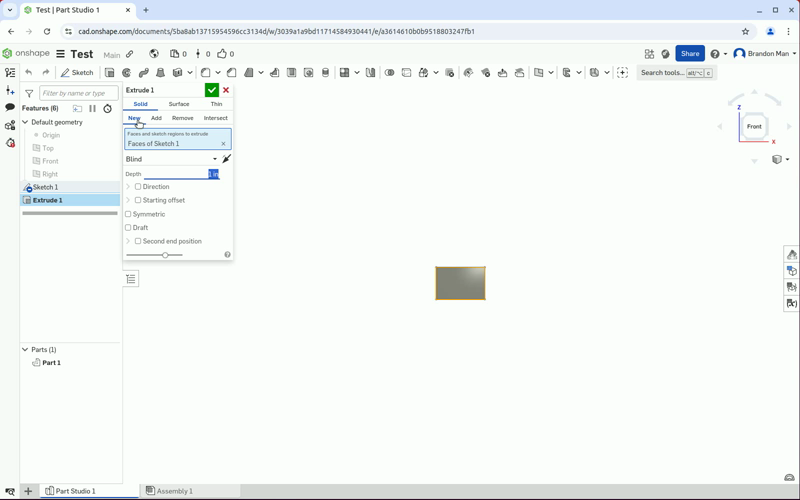
text(8.184)
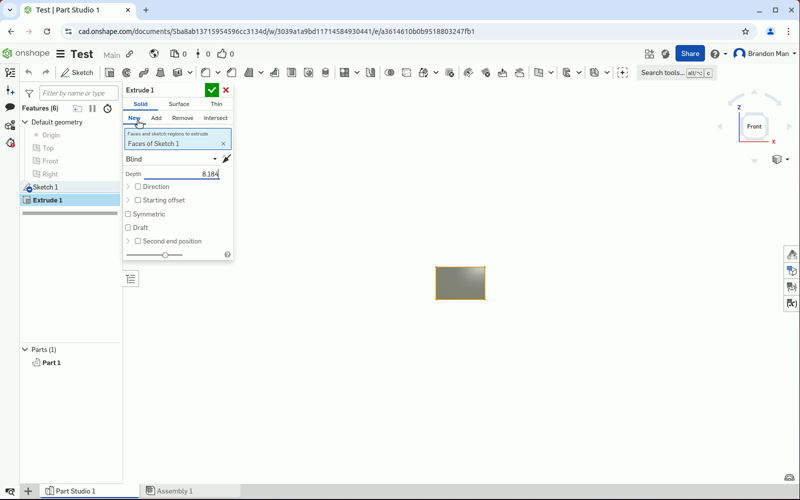
key(enter)
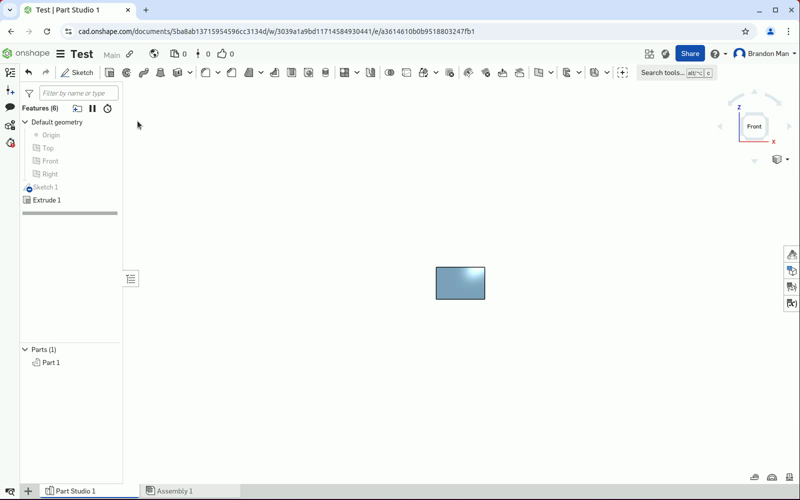
key(shift+h)
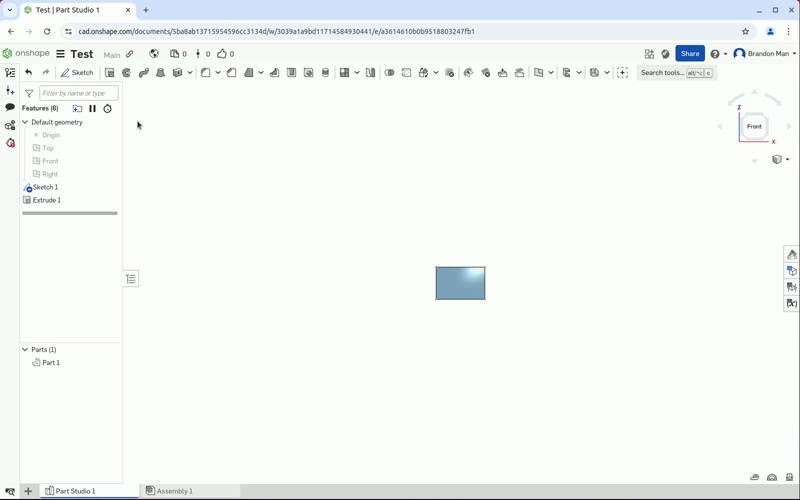
key(shift+h)
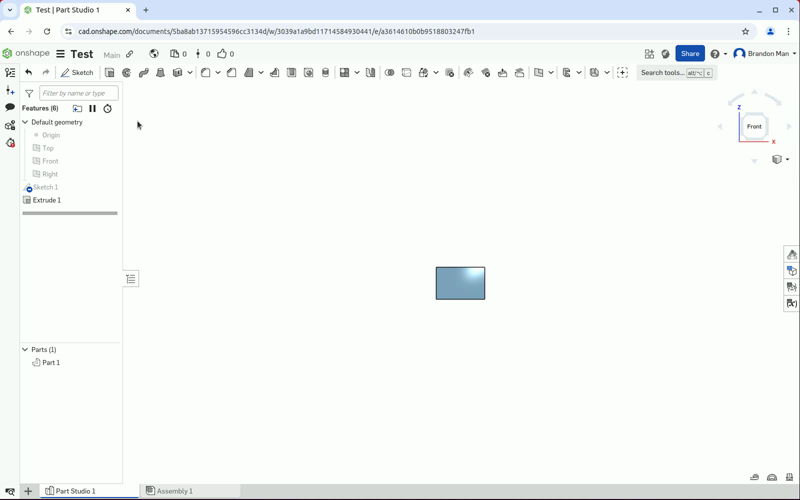
mouse_move(73, 189)
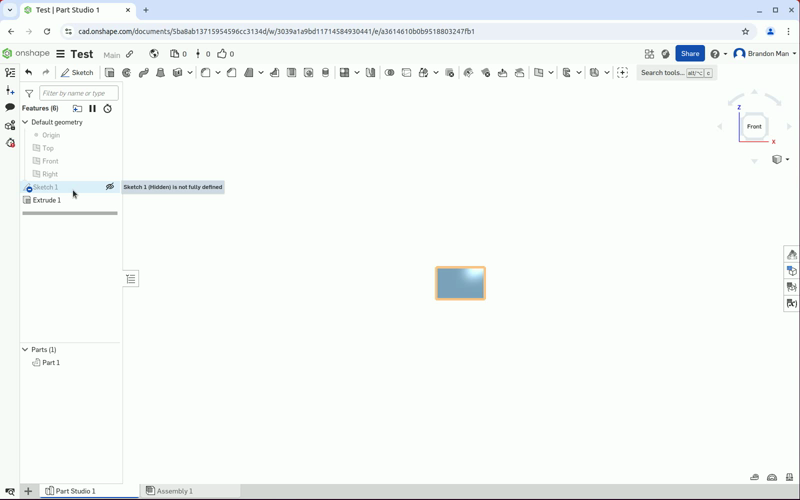
click(73, 189)
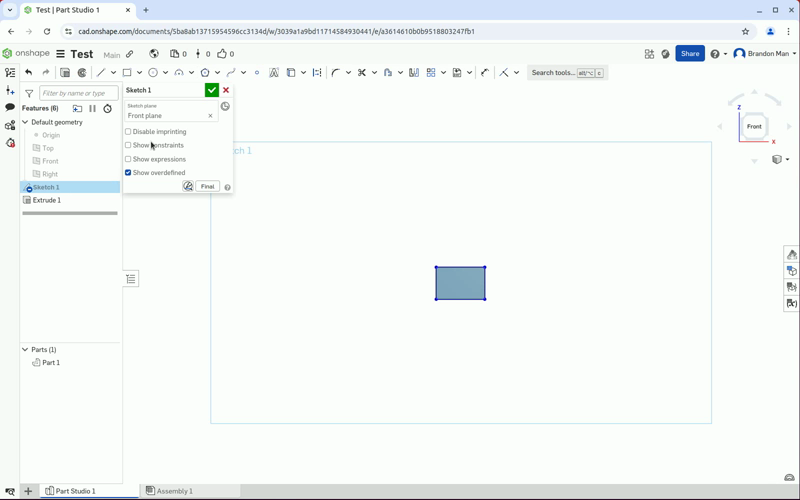
mouse_move(229, 92)
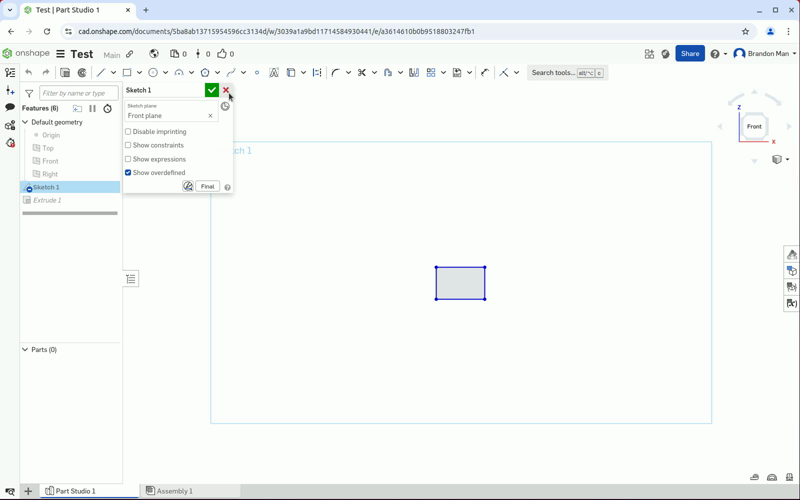
click(229, 92)
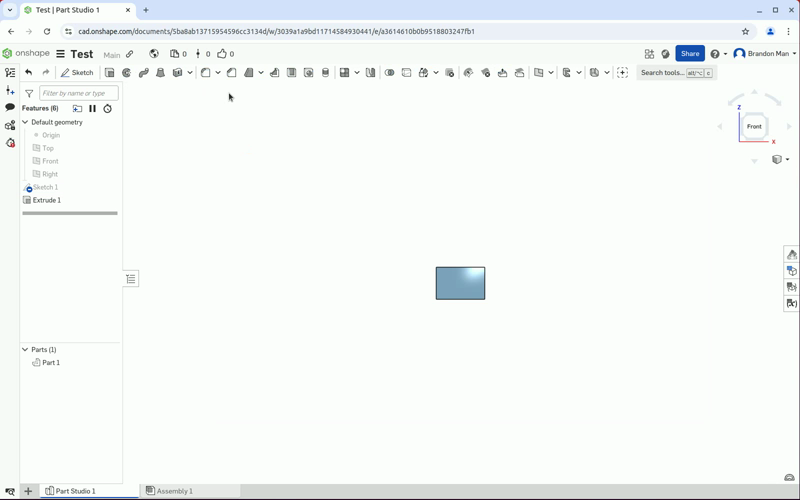
mouse_move(541, 75)
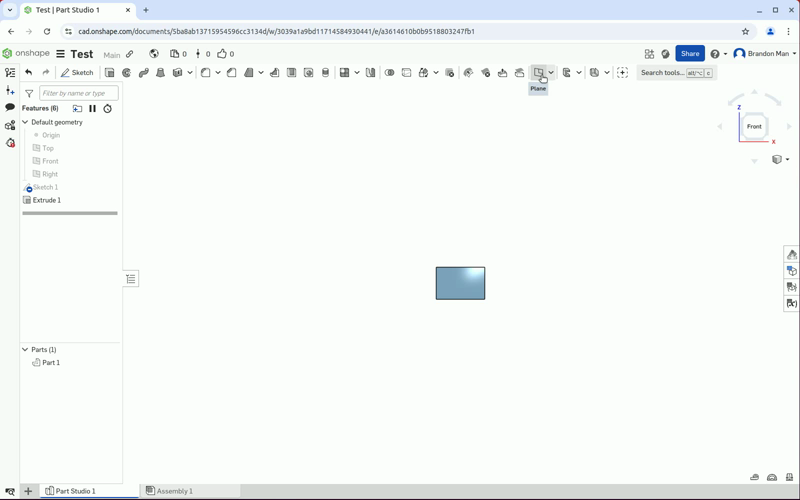
click(541, 75)
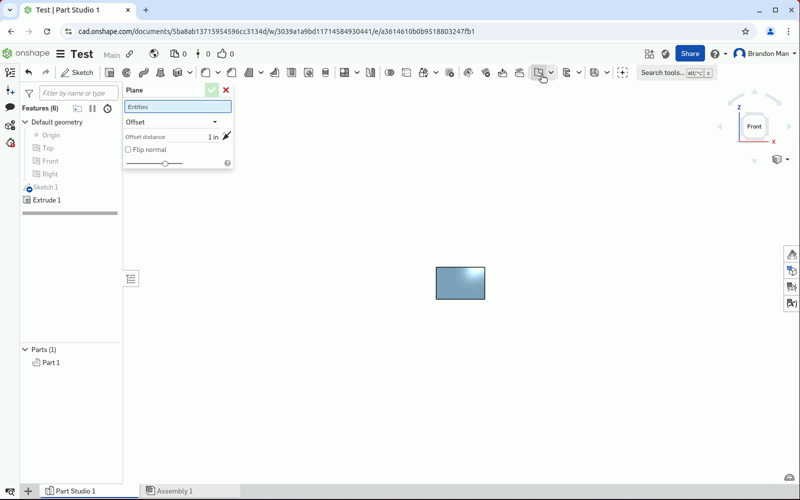
mouse_move(73, 163)
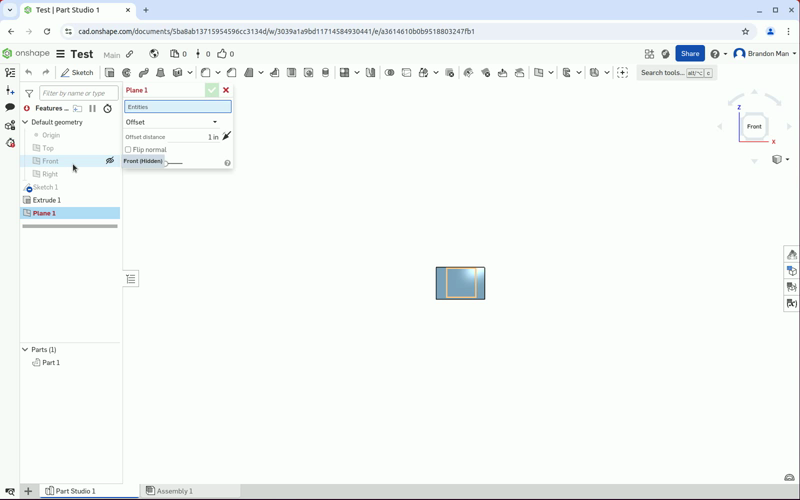
click(73, 163)
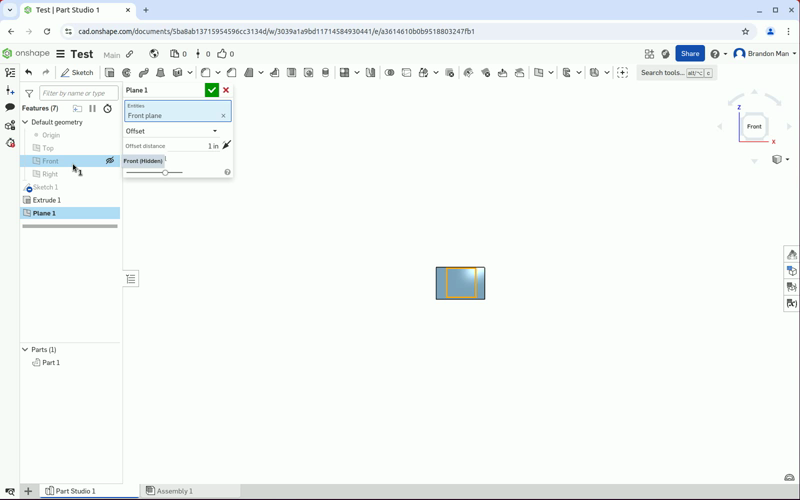
key(tab, 2)
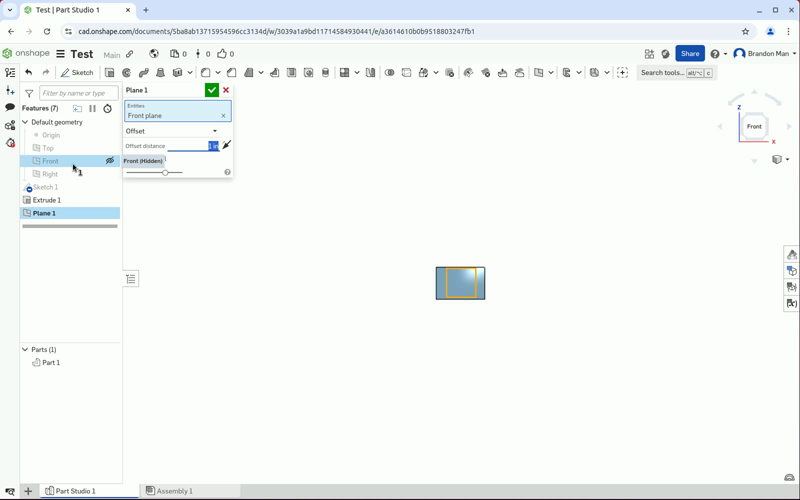
text(8.196)
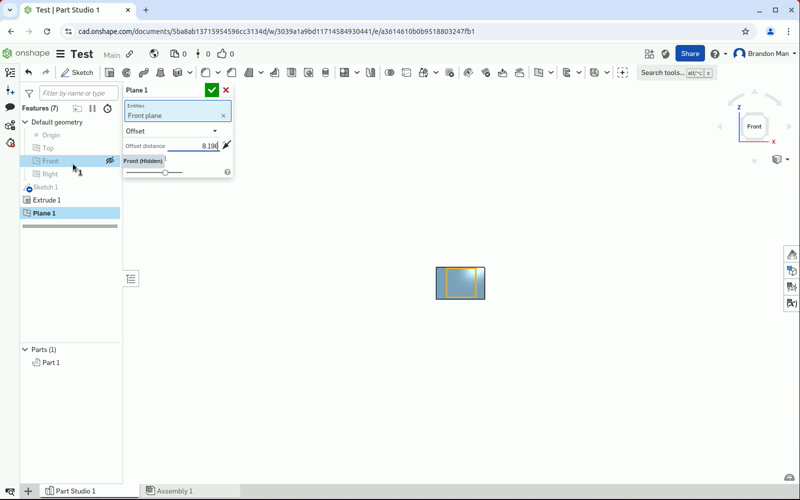
key(enter, 2)
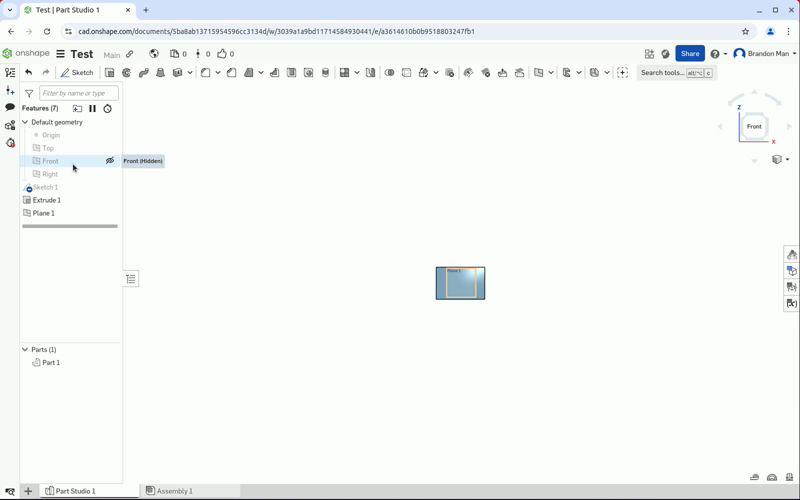
key(shift+s)
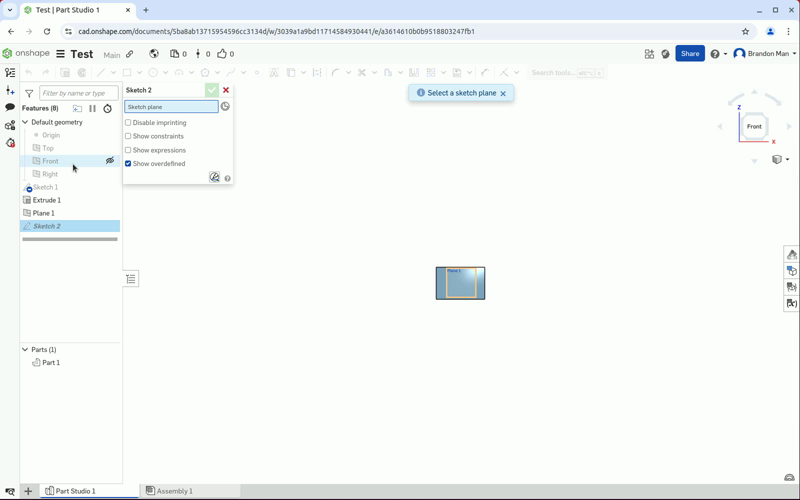
mouse_move(73, 215)
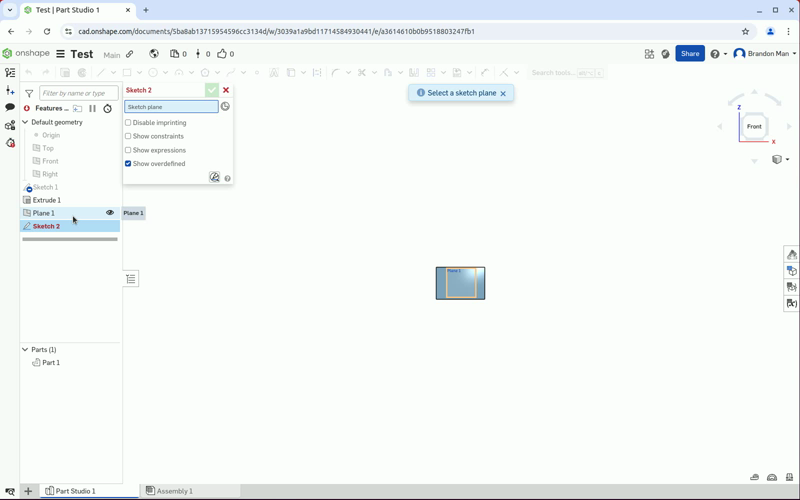
click(73, 215)
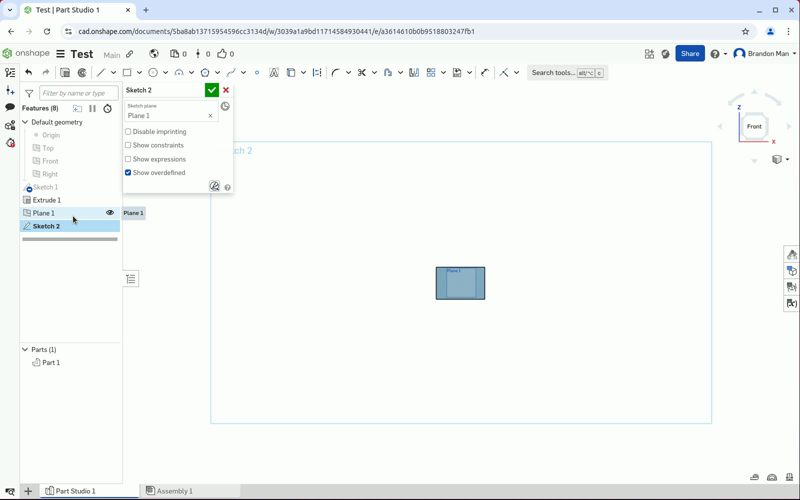
mouse_move(73, 352)
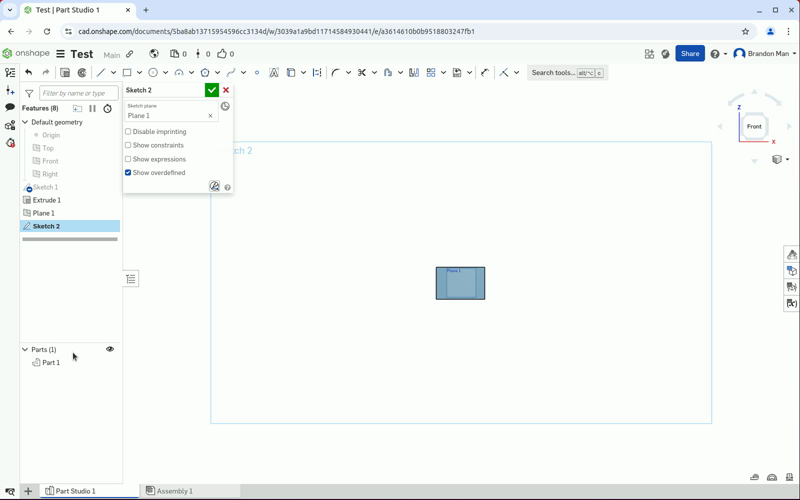
key(y)
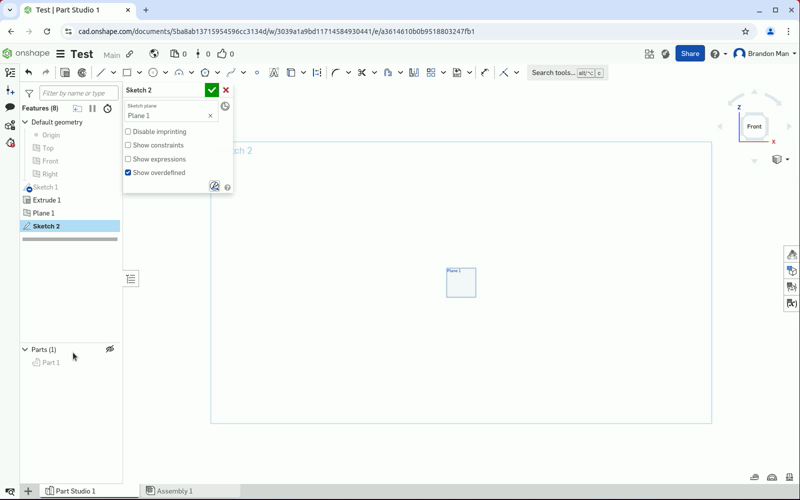
key(c)
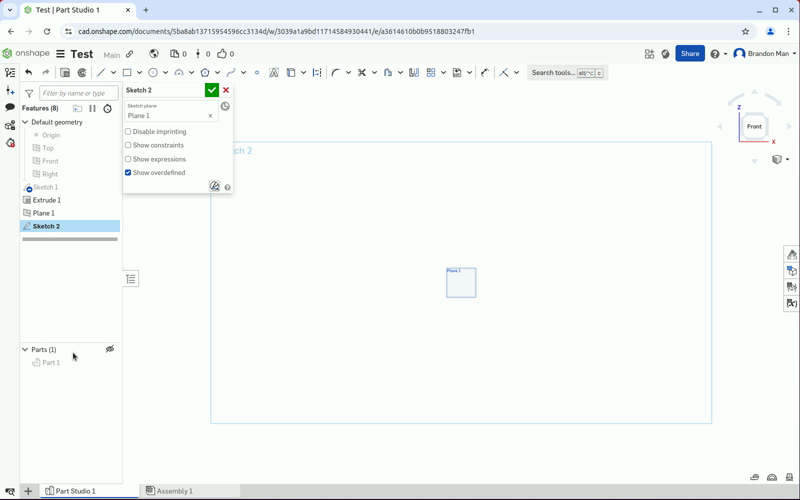
key_down(shift)
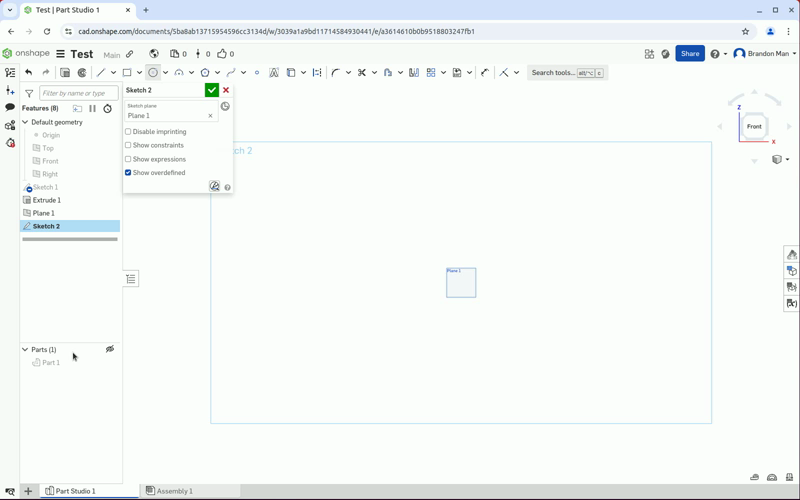
mouse_move(470, 282)
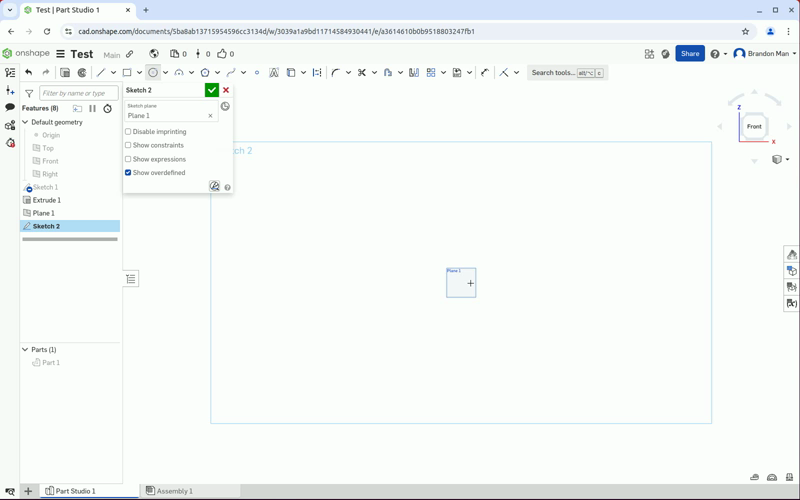
click(470, 282)
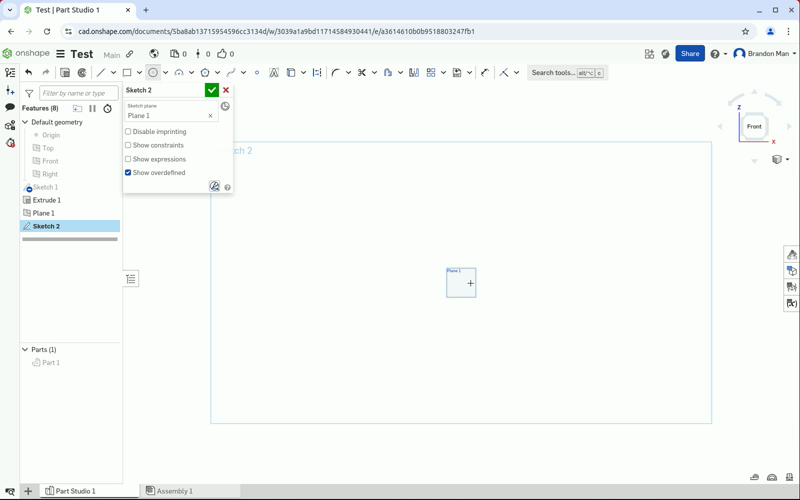
key_up(shift)
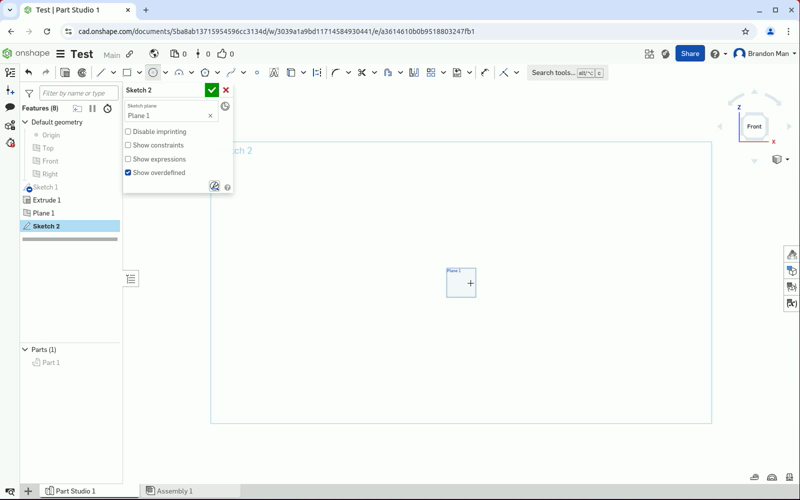
mouse_move(479, 282)
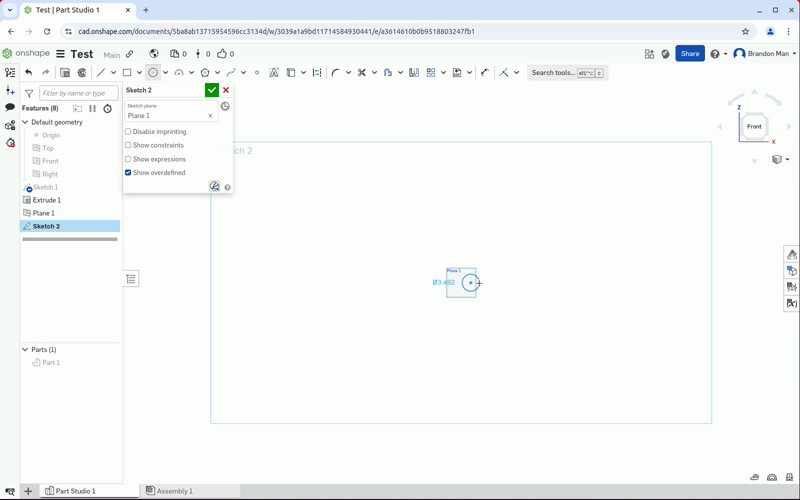
click(479, 282)
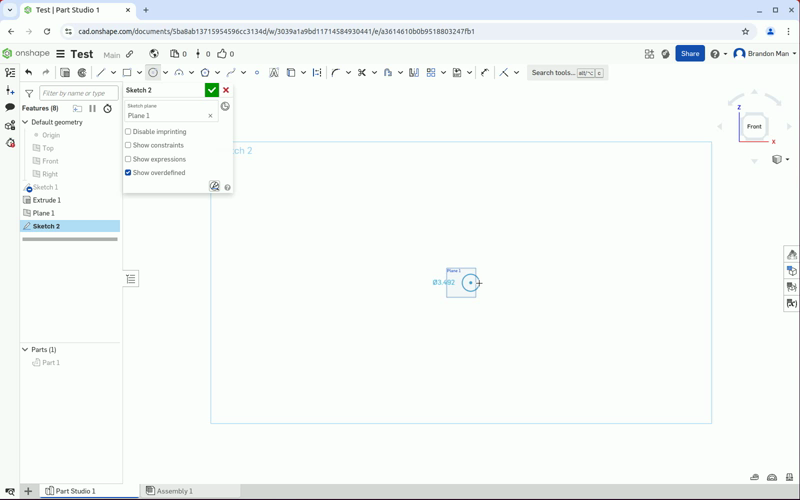
key(esc)
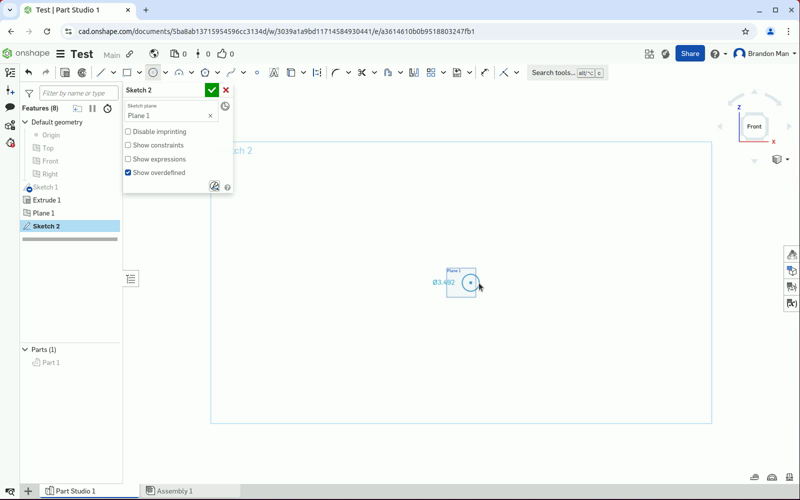
mouse_move(471, 287)
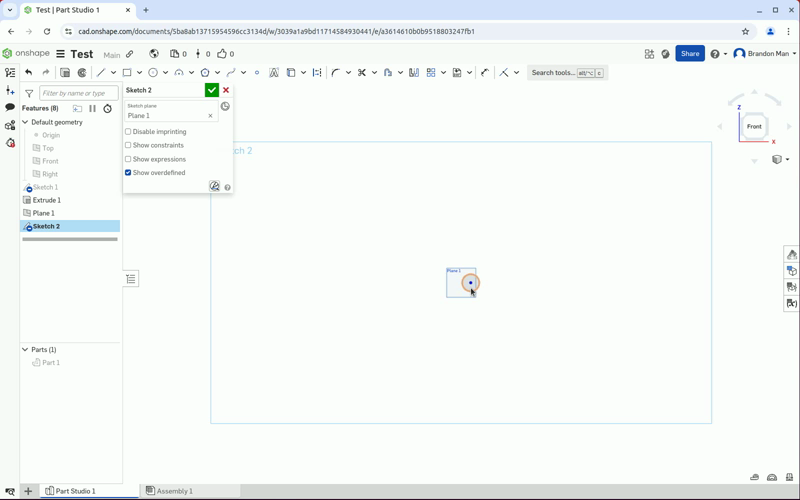
scroll(6)
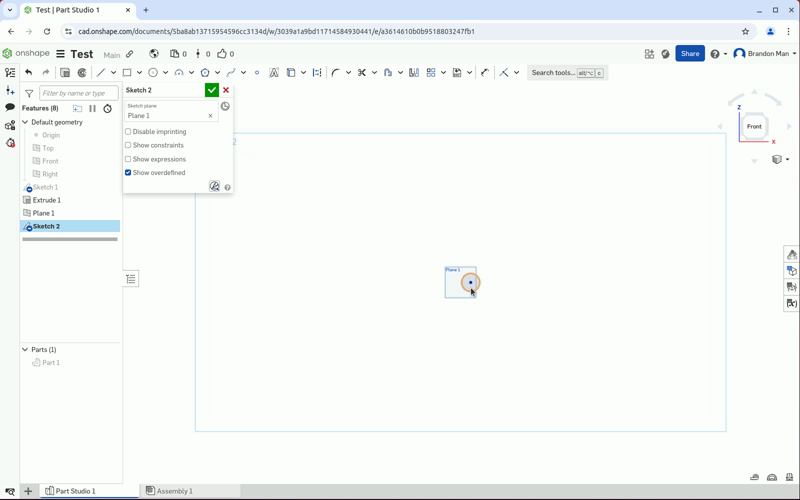
scroll(6)
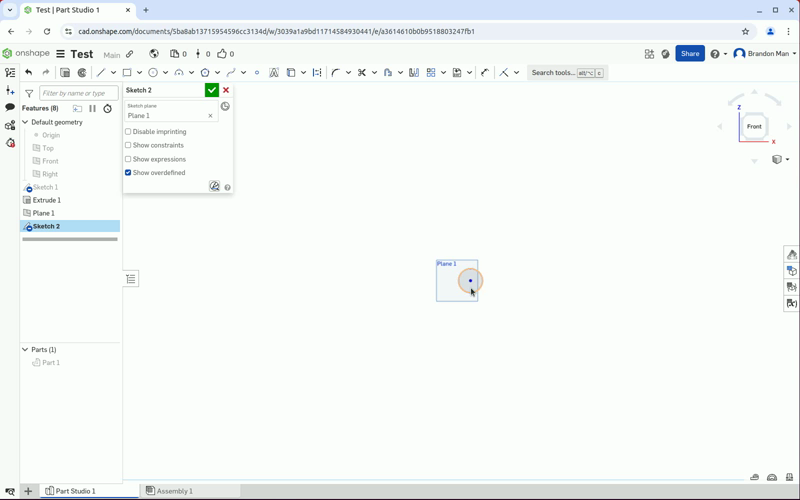
scroll(6)
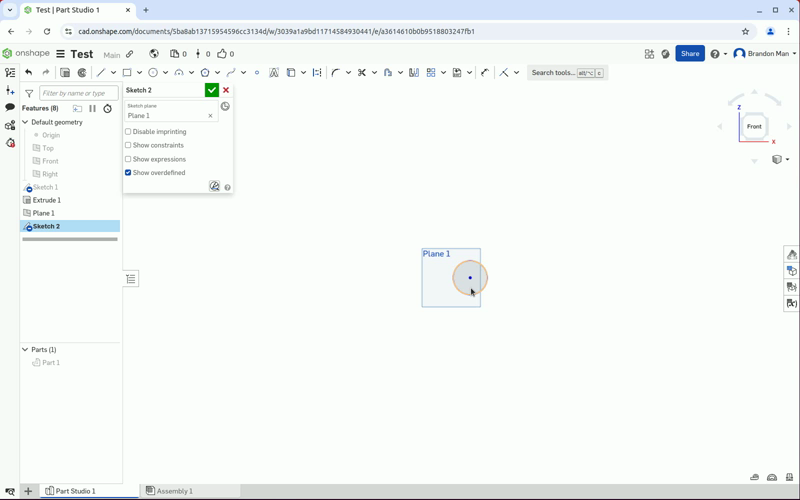
scroll(6)
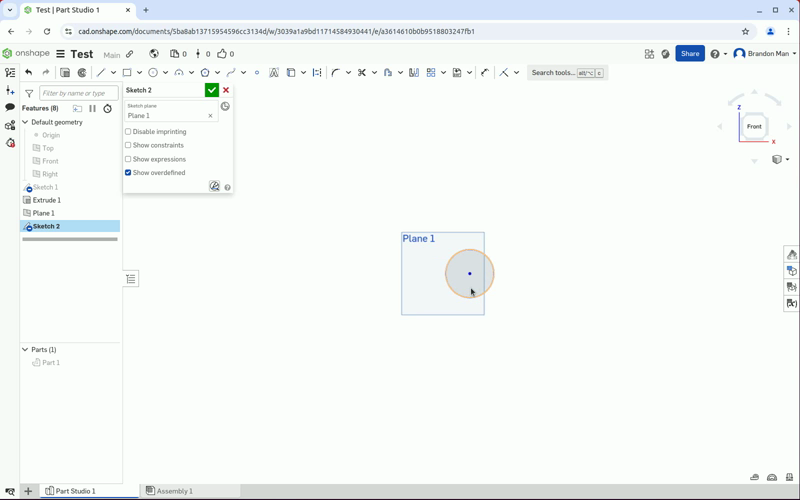
scroll(6)
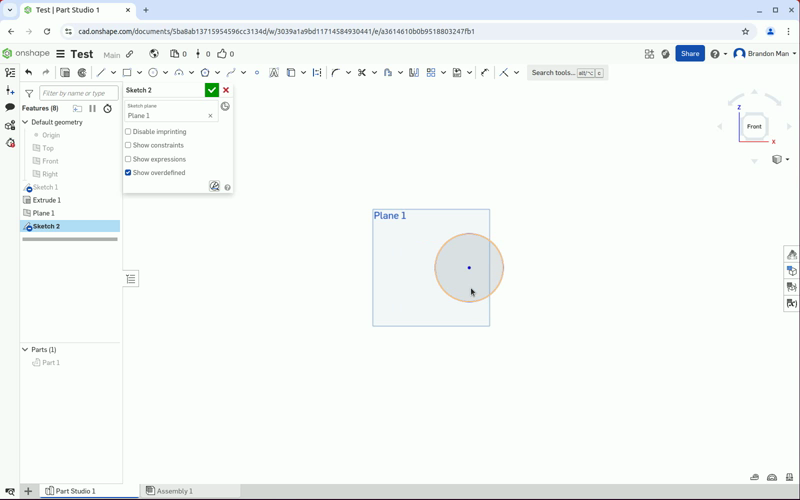
scroll(6)
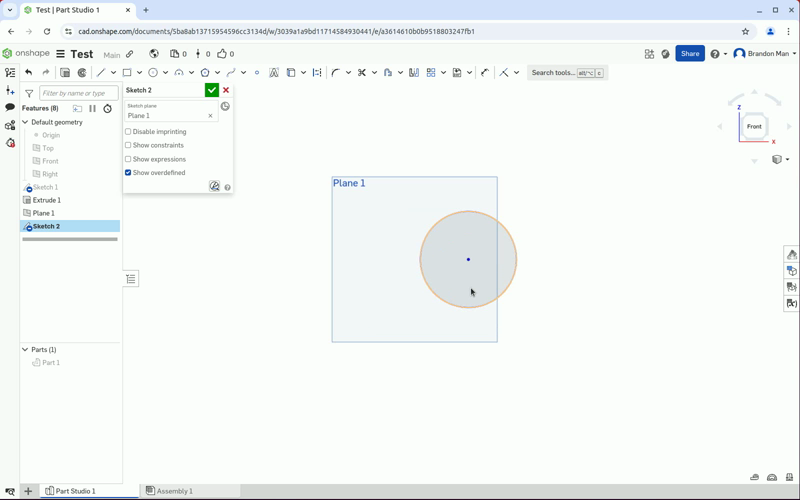
scroll(6)
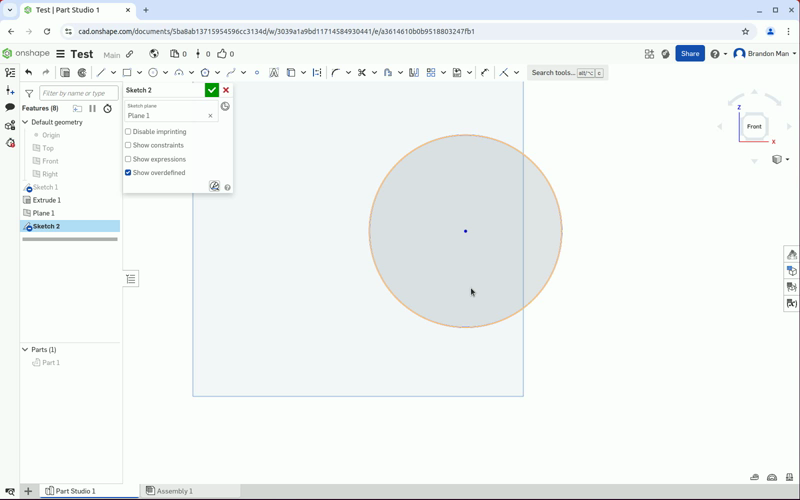
click(471, 287)
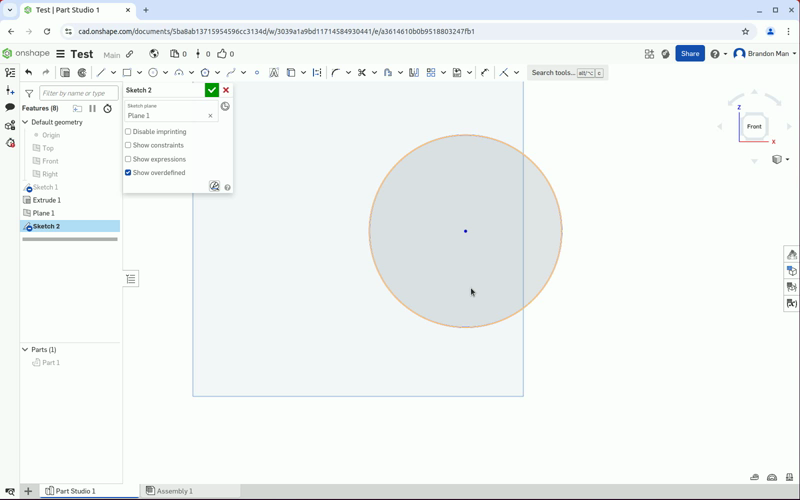
scroll(-6)
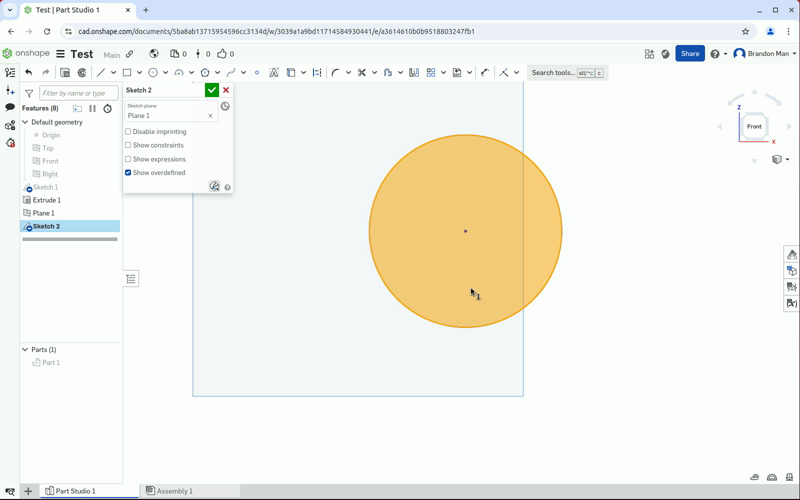
scroll(-6)
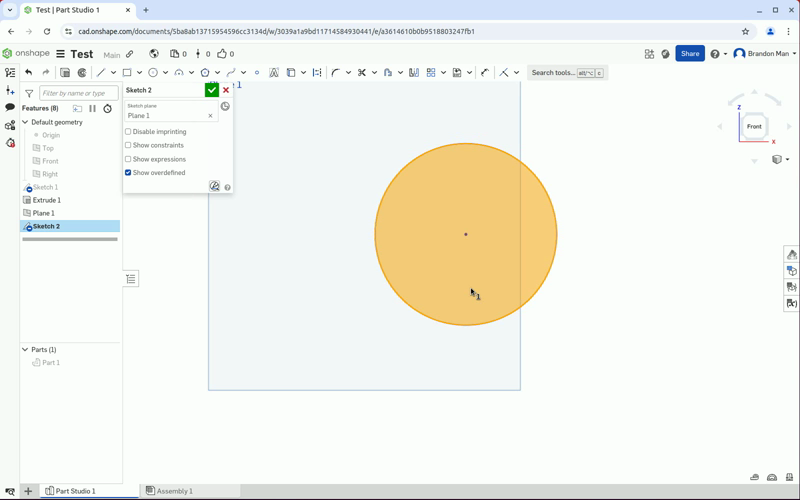
scroll(-6)
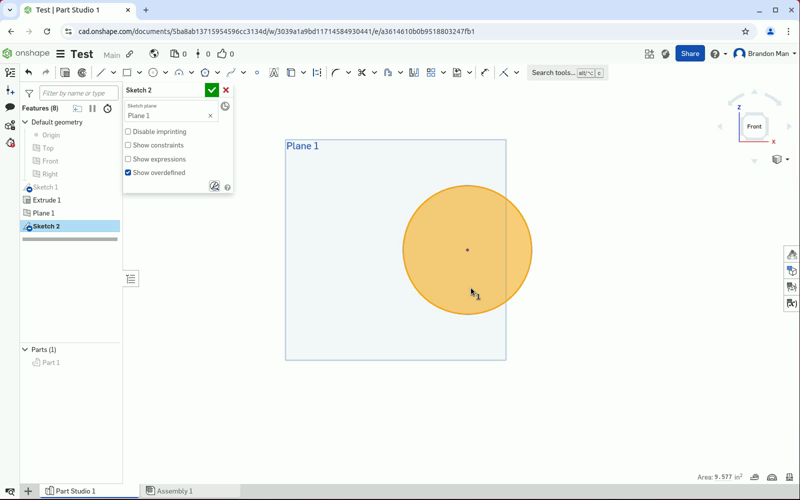
scroll(-6)
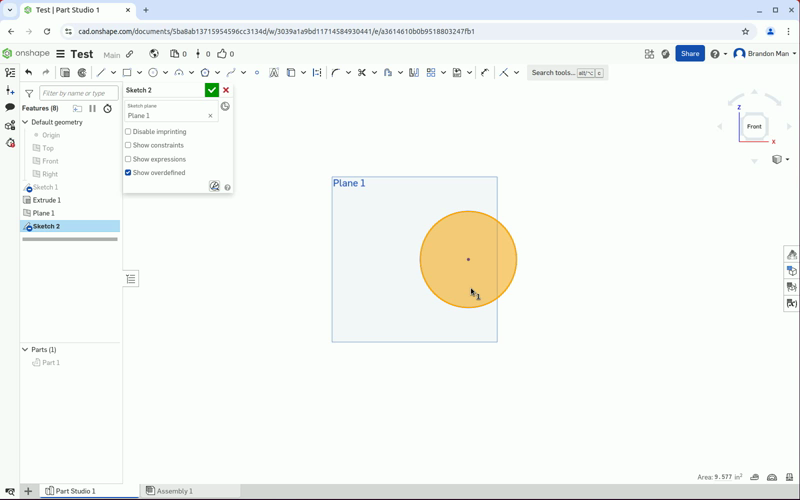
scroll(-6)
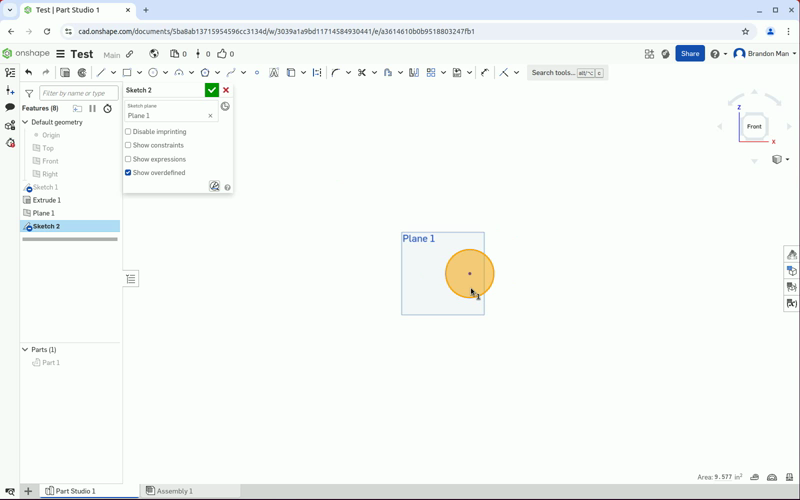
scroll(-6)
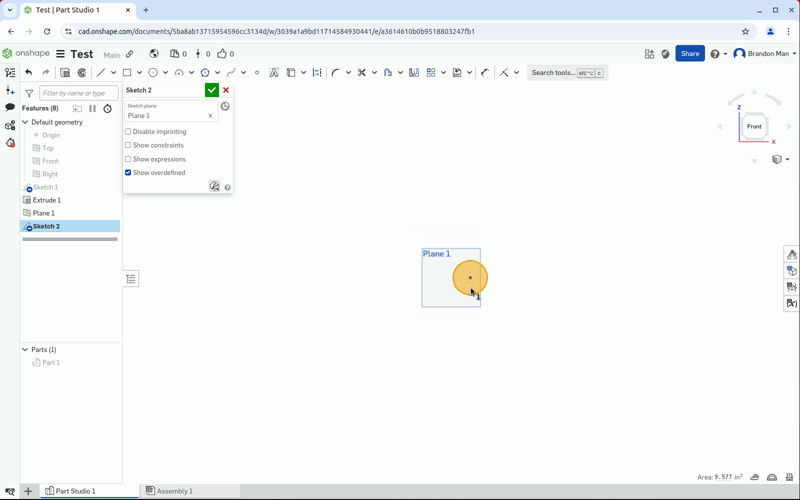
scroll(-6)
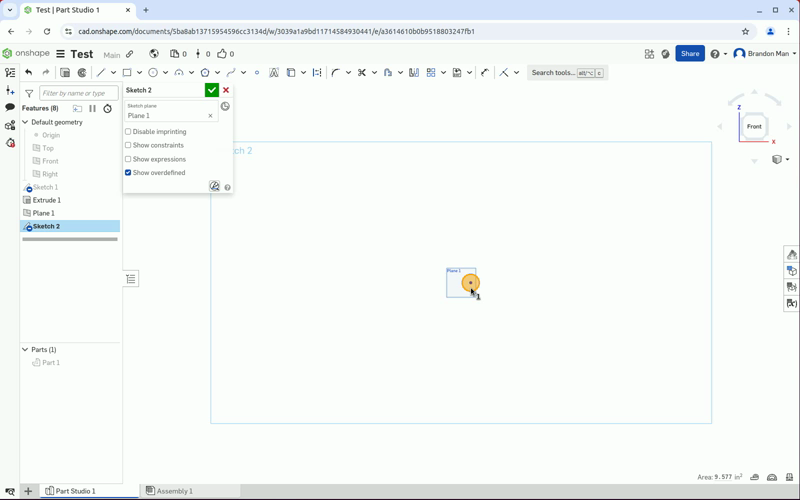
mouse_move(73, 352)
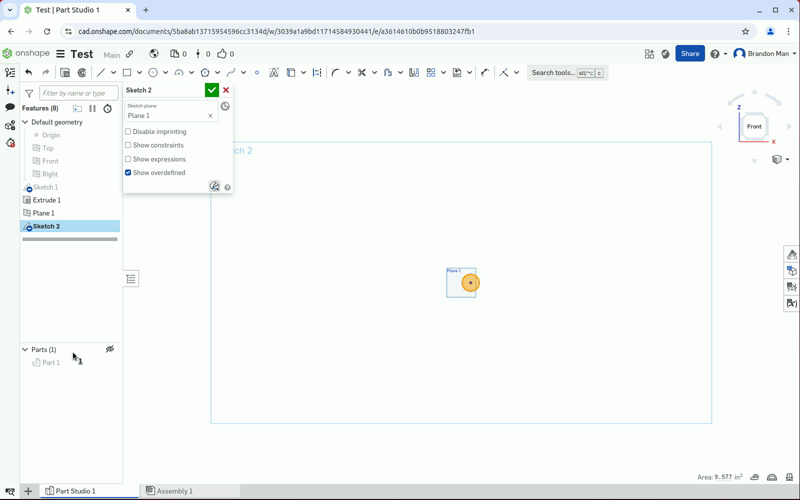
key(shift+y)
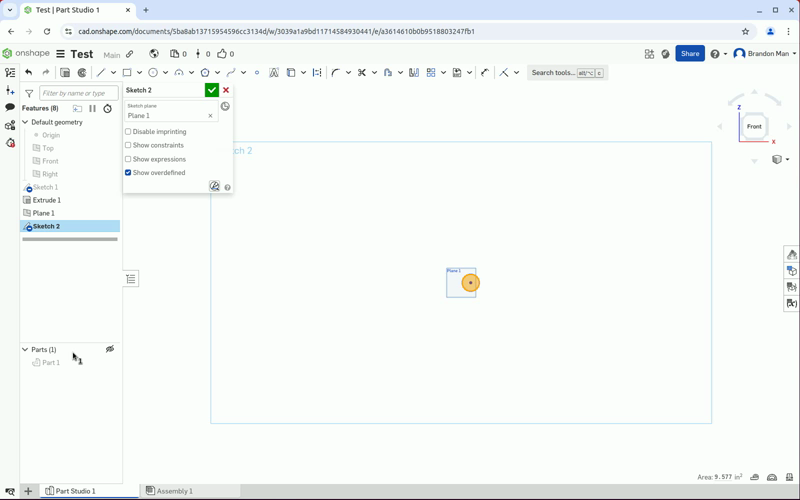
key(shift+e)
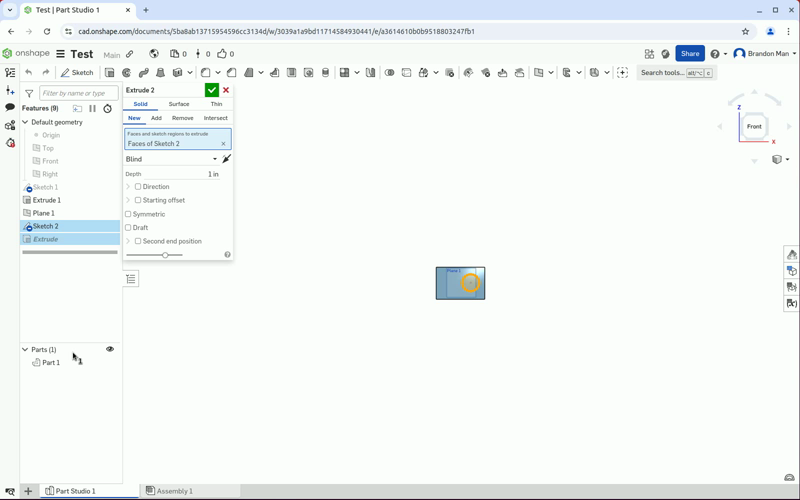
mouse_move(143, 106)
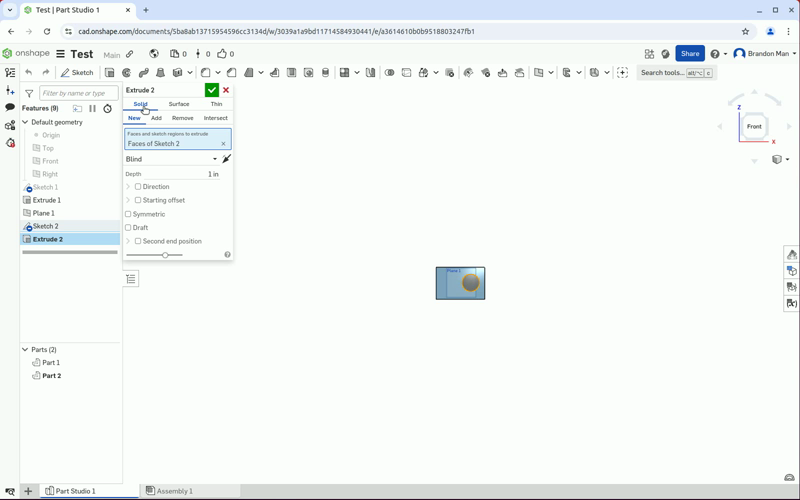
click(143, 106)
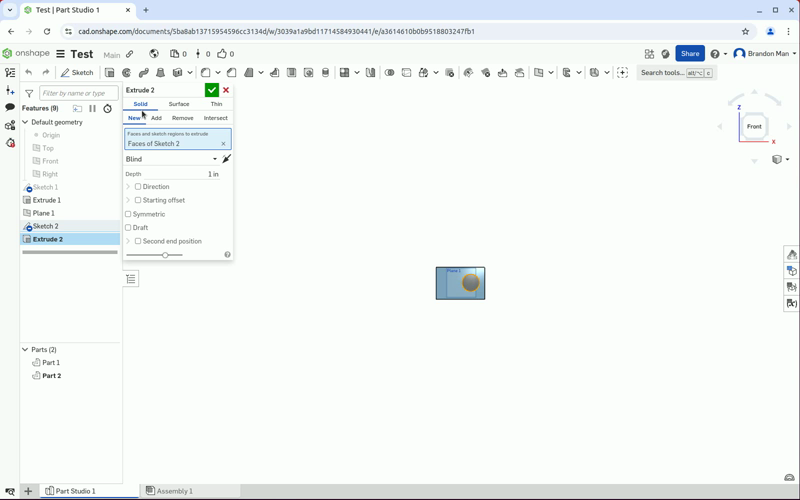
mouse_move(137, 120)
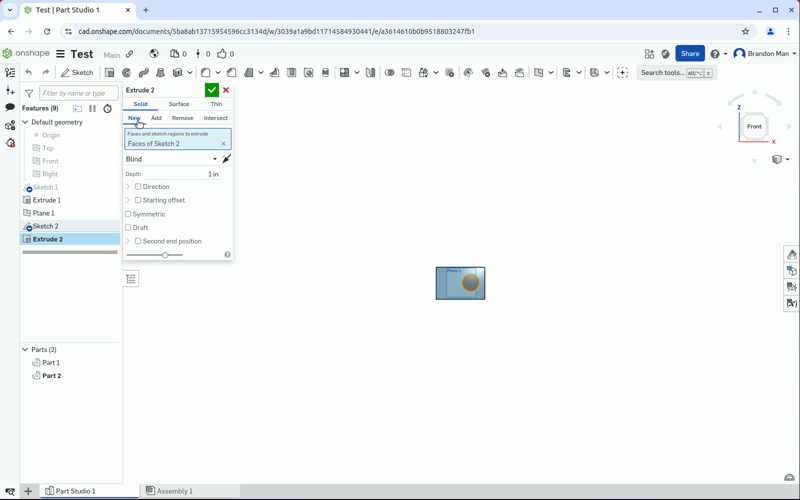
click(137, 120)
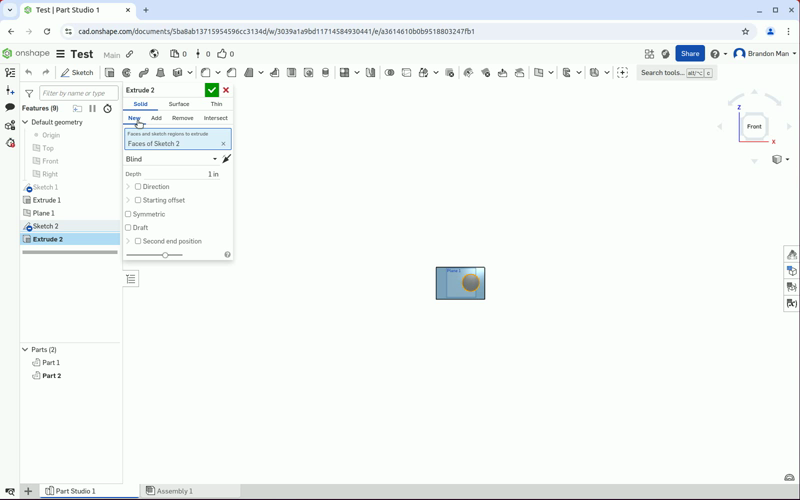
key(tab, 4)
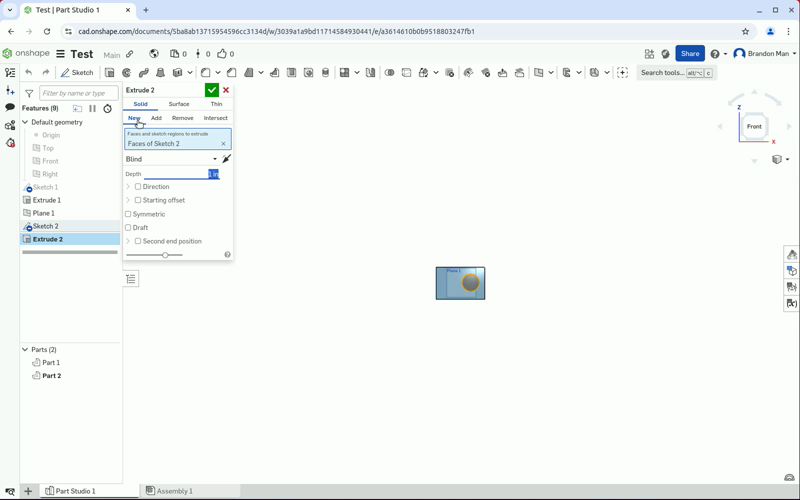
text(14.924)
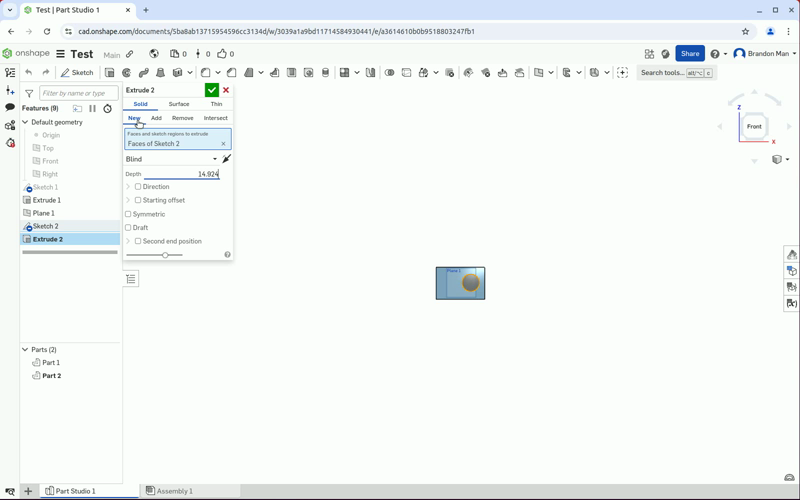
key(enter)
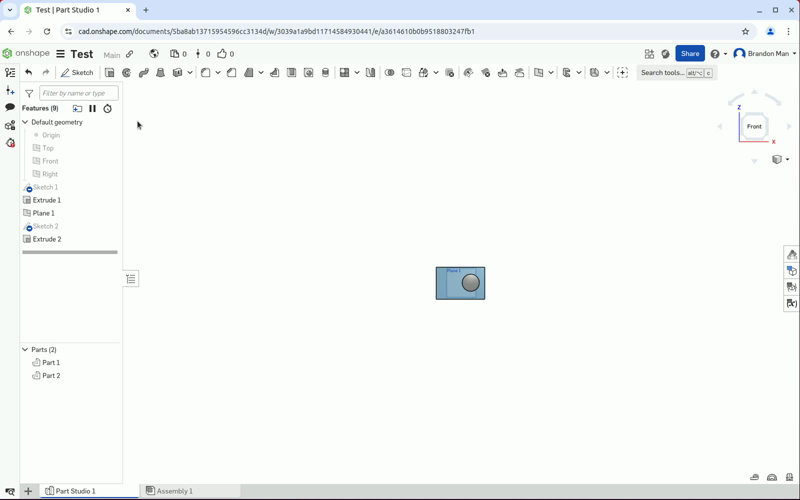
key(shift+h)
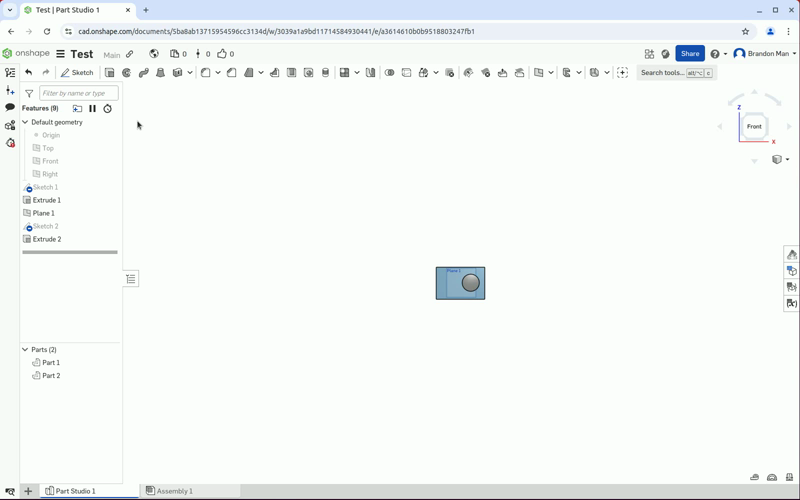
key(shift+h)
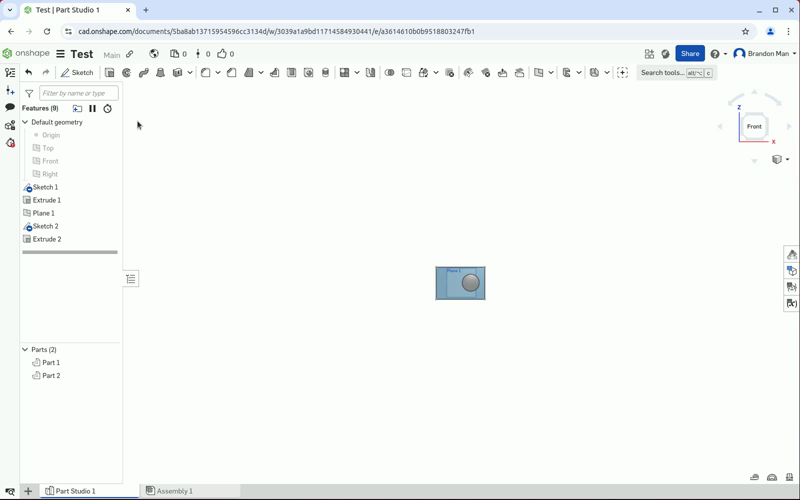
key(shift+7)
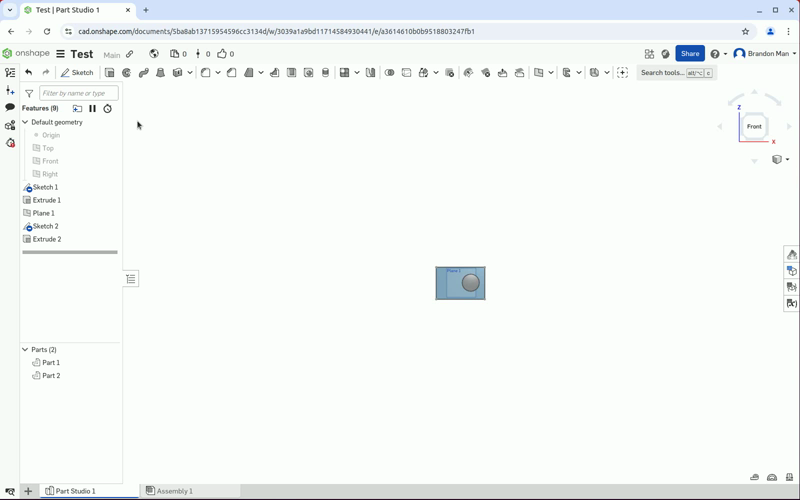
key(left, 2)
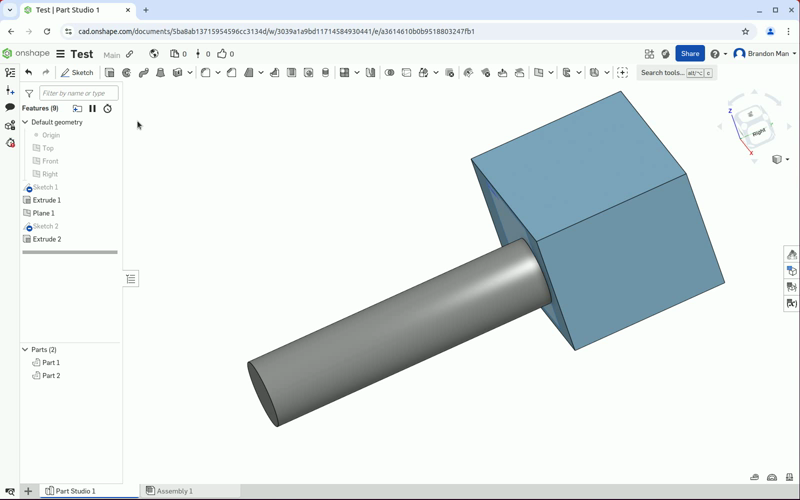
key(down, 2)
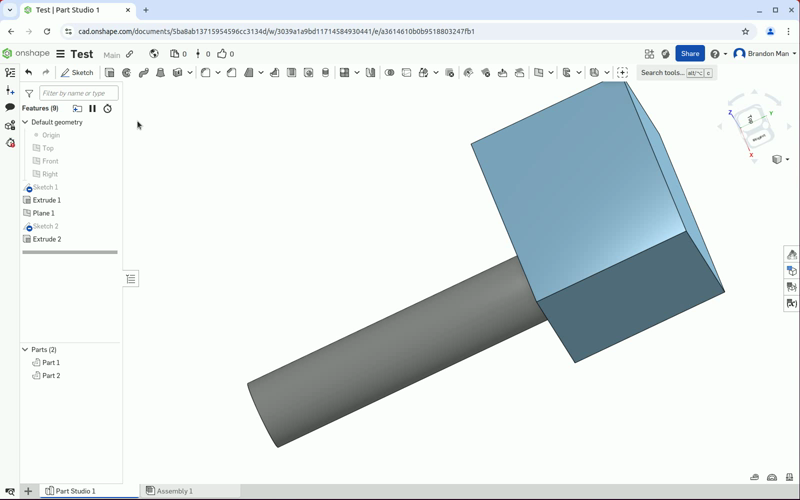
key(up, 2)
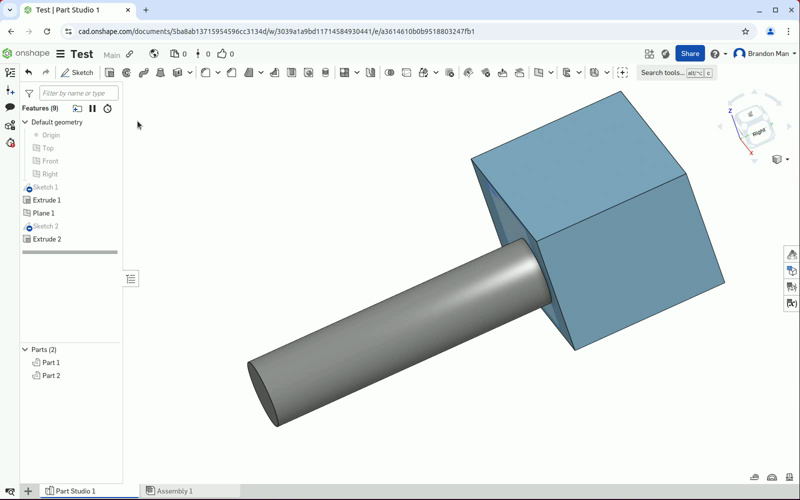
key(right, 2)
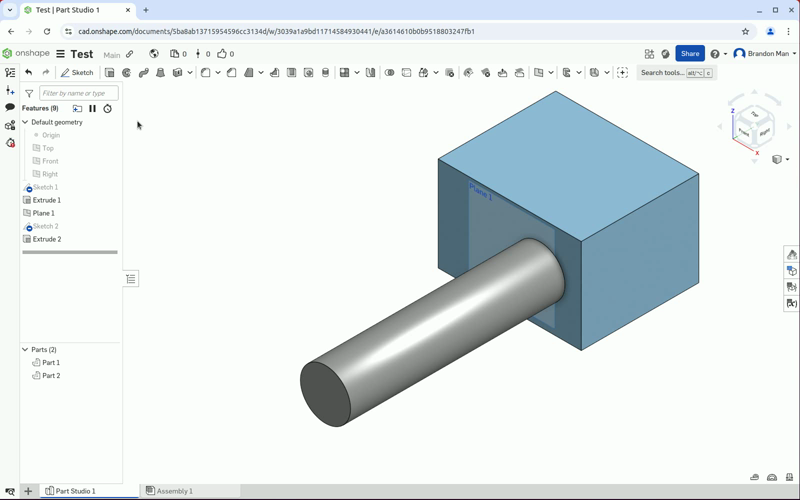
mouse_move(73, 189)
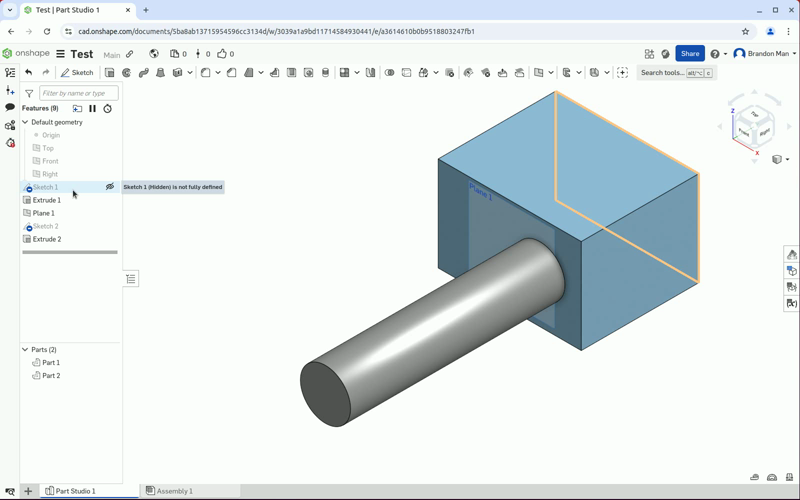
click(73, 189)